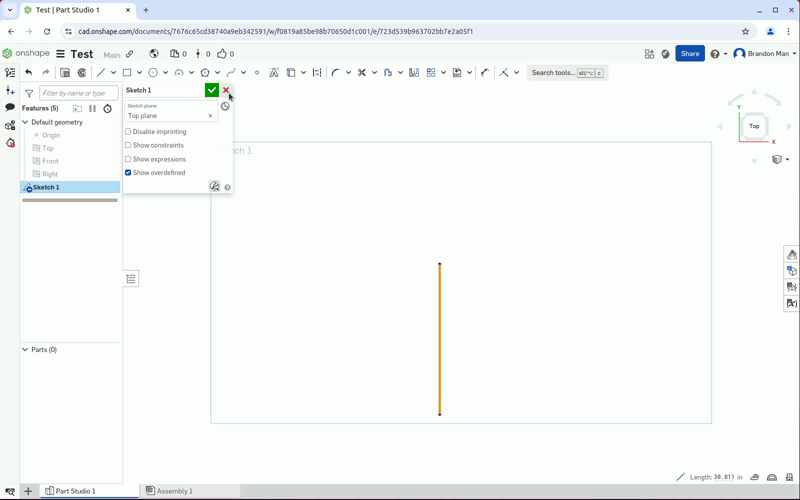
key(shift+h)
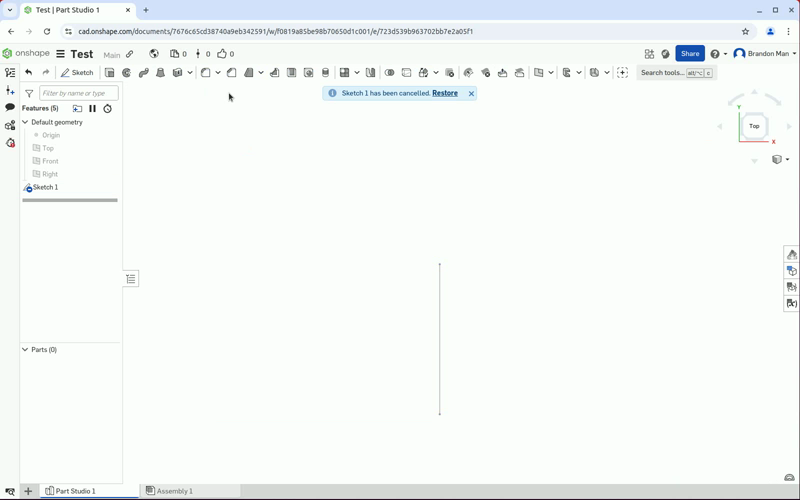
key(shift+s)
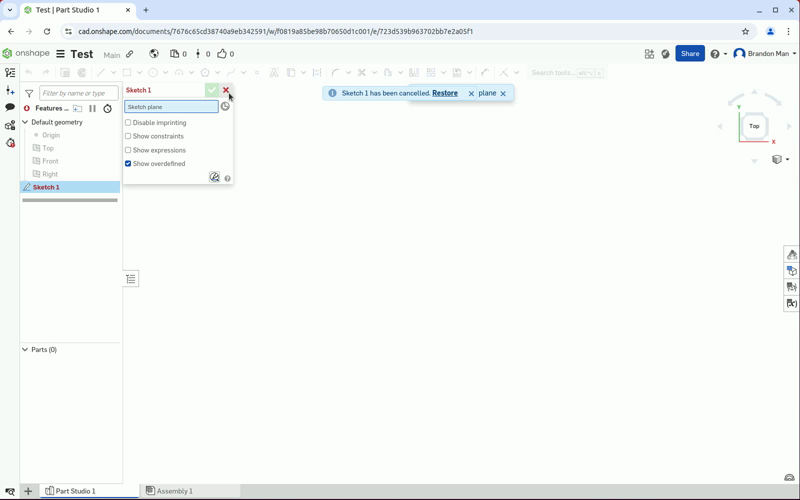
mouse_move(73, 150)
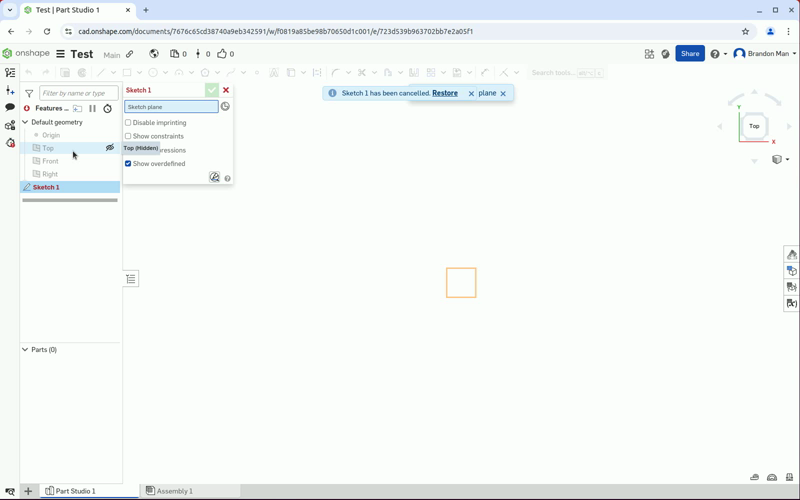
click(73, 150)
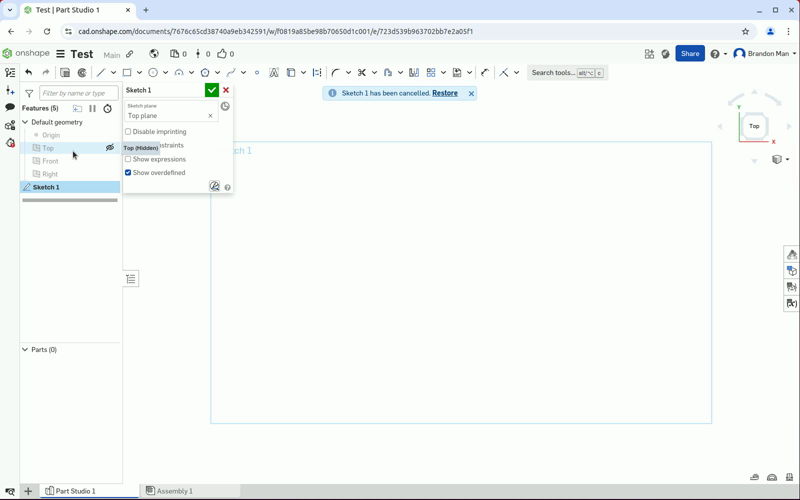
mouse_move(73, 352)
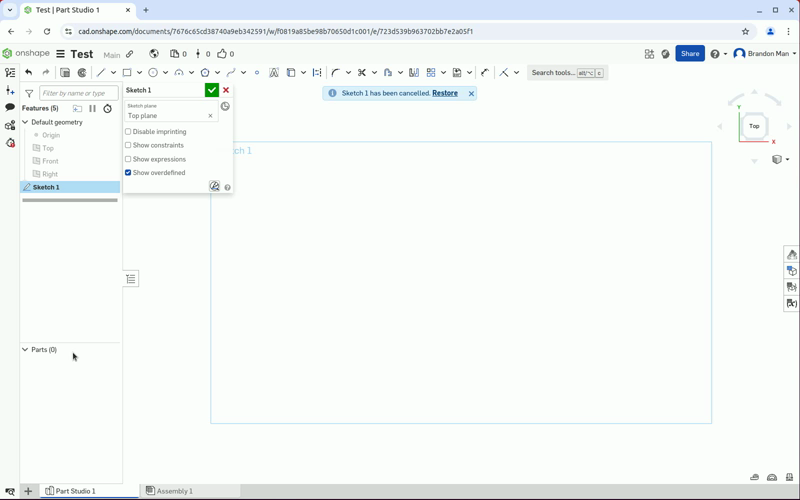
key(y)
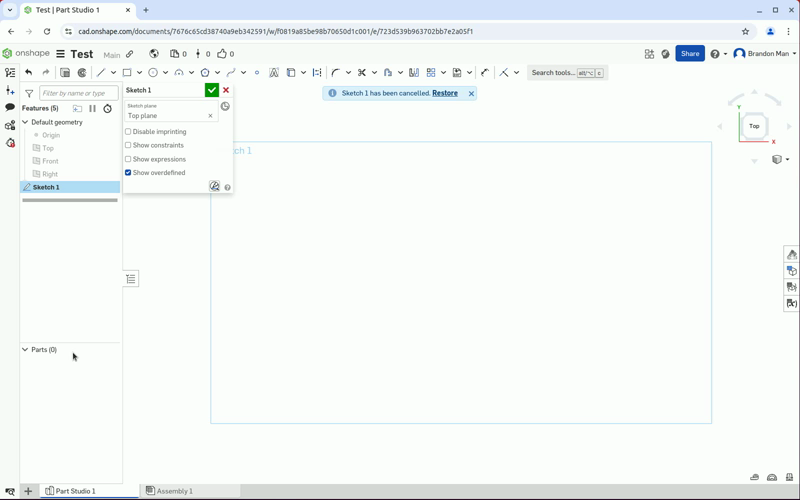
key(l)
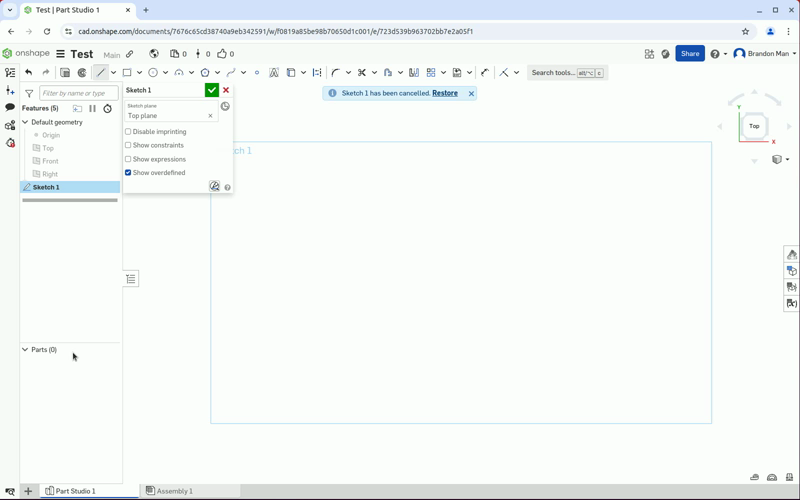
key_down(shift)
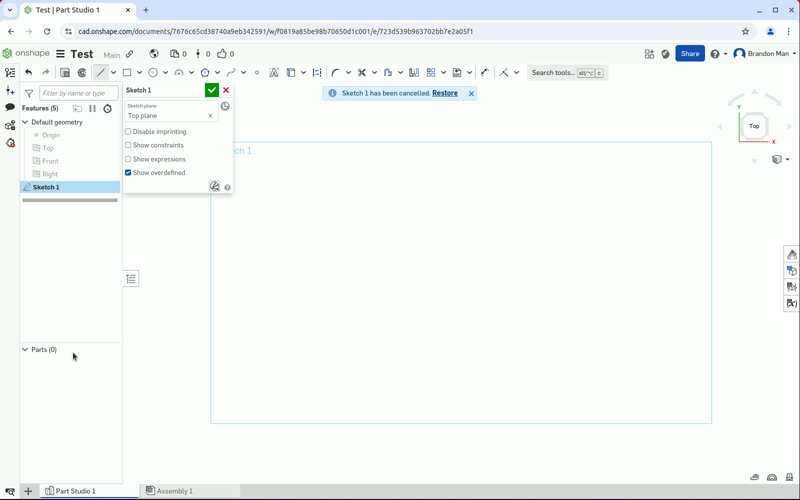
mouse_move(348, 249)
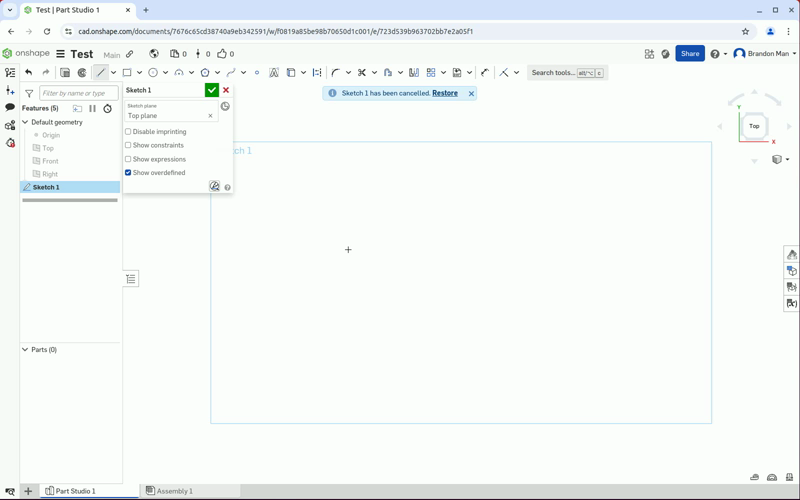
click(348, 249)
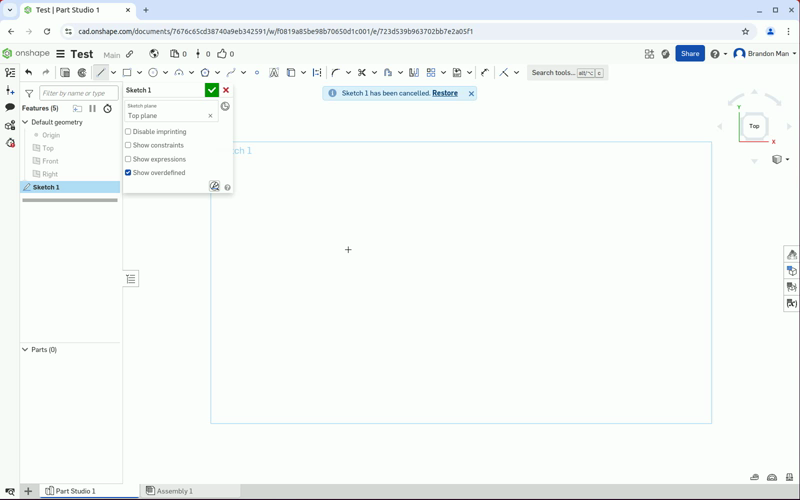
key_up(shift)
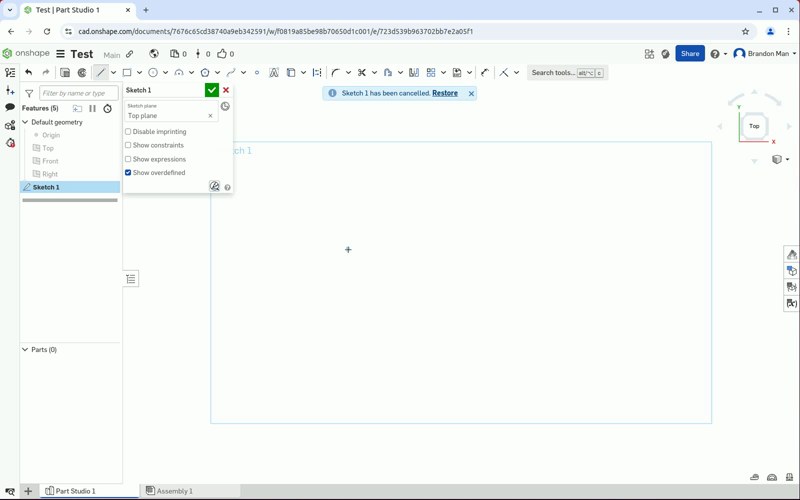
key_down(shift)
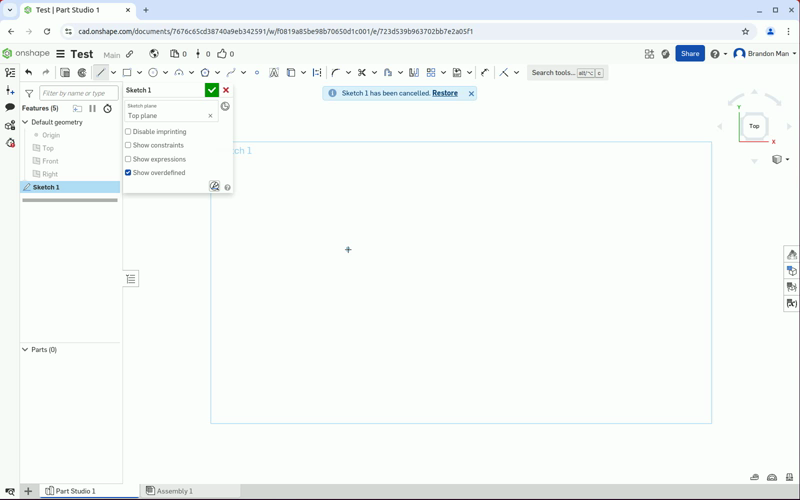
mouse_move(458, 249)
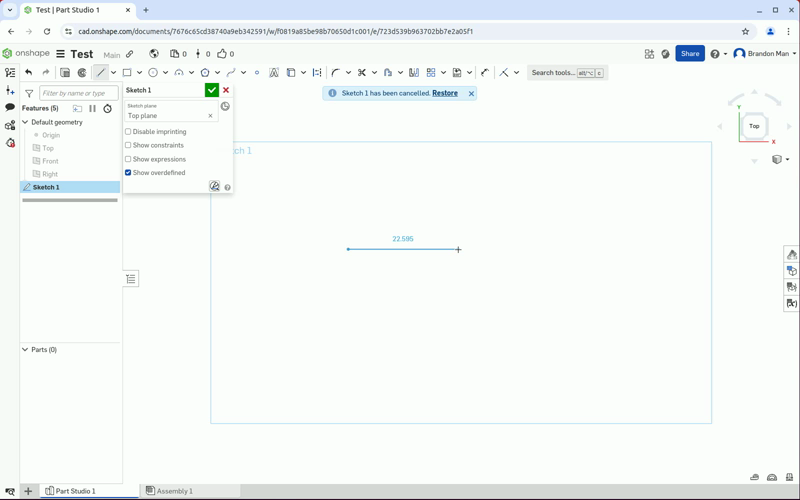
click(458, 249)
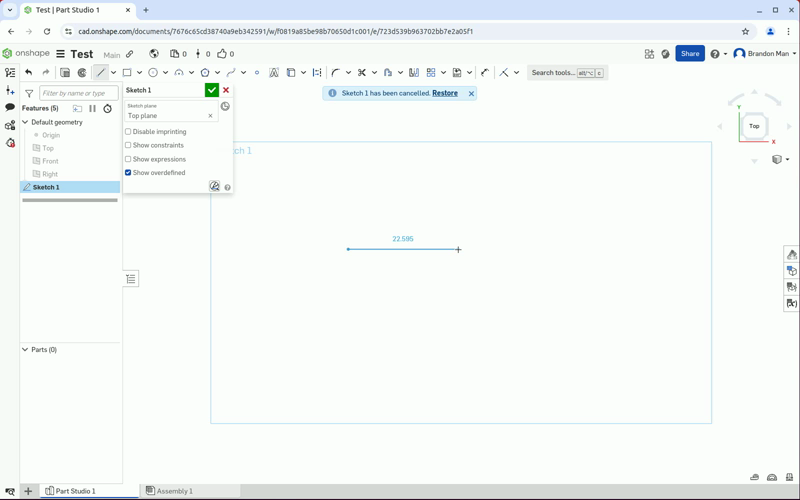
key_up(shift)
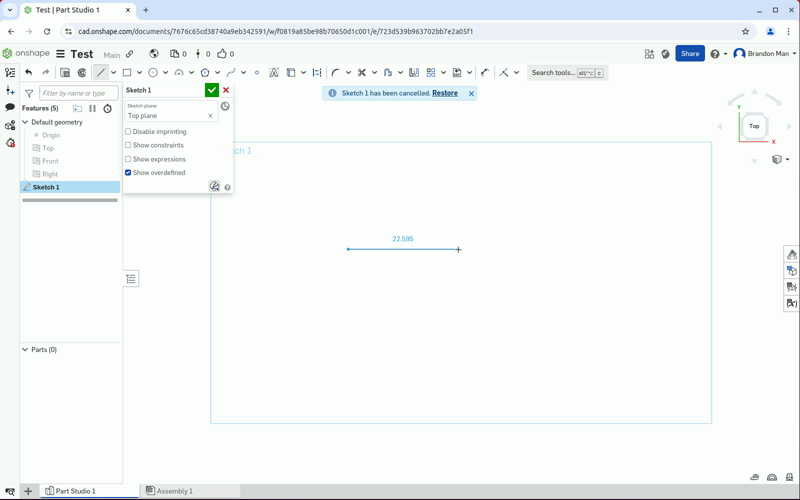
key_down(shift)
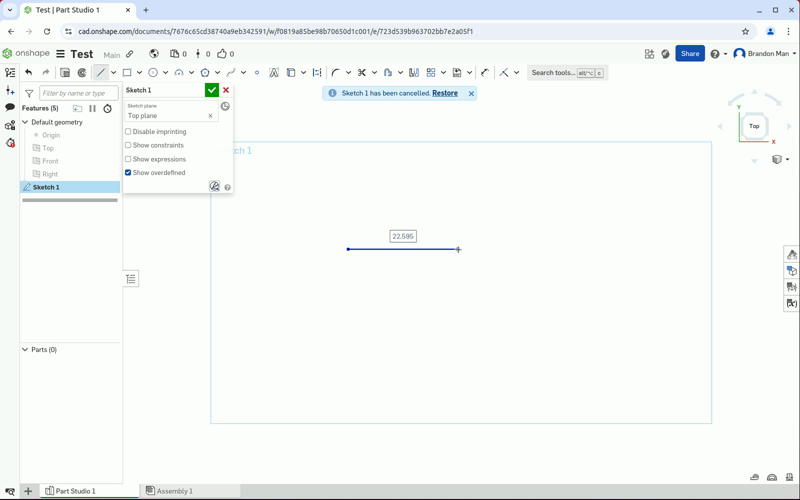
mouse_move(488, 249)
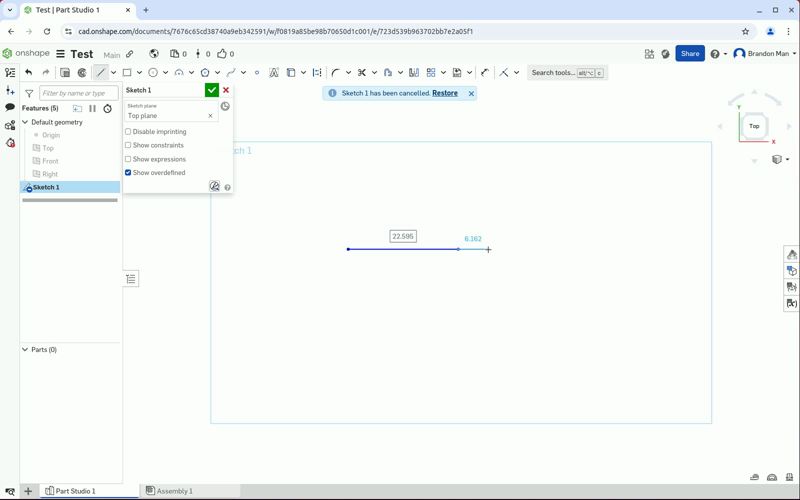
mouse_move(458, 221)
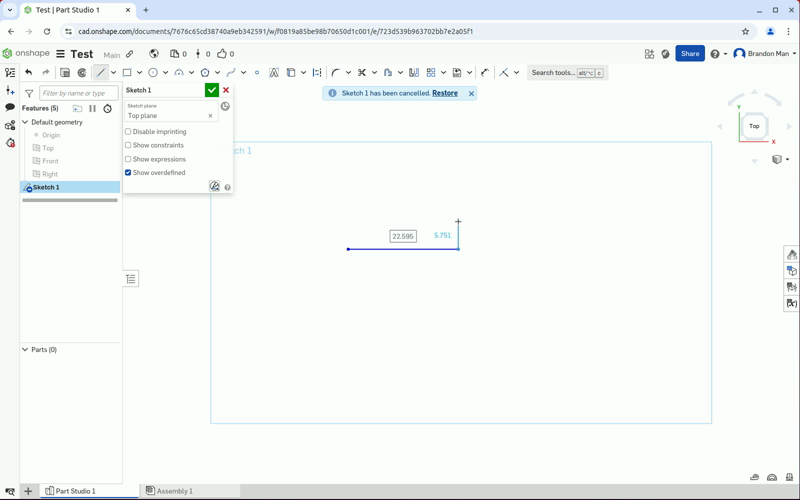
click(458, 221)
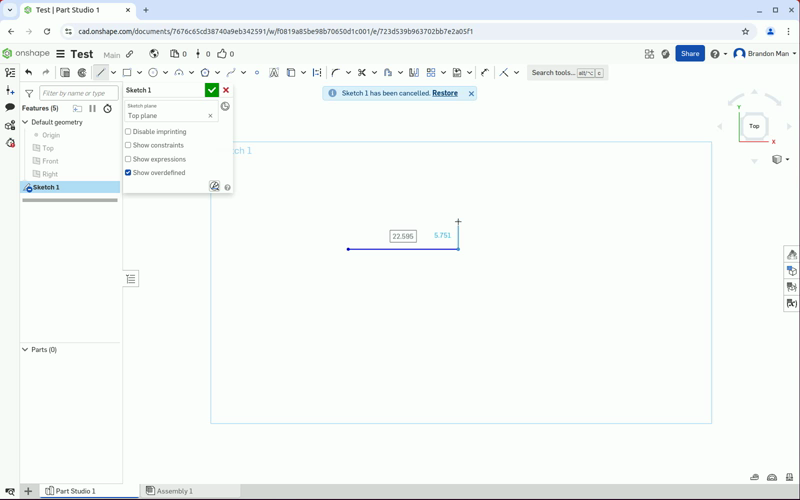
key_up(shift)
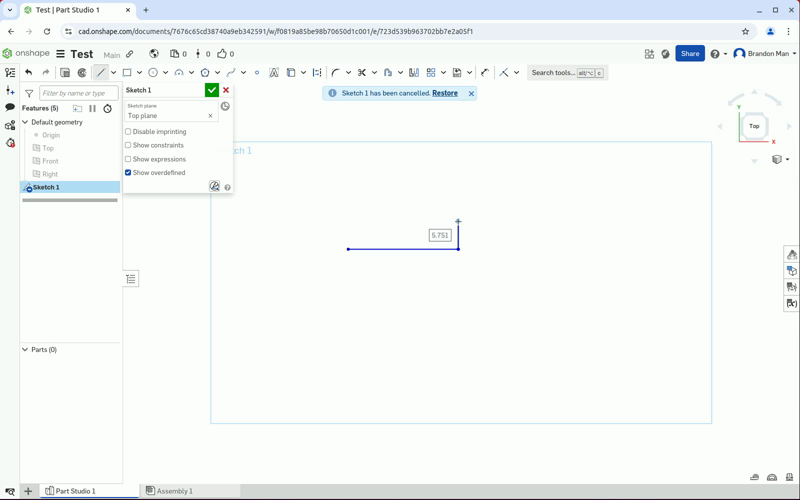
key_down(shift)
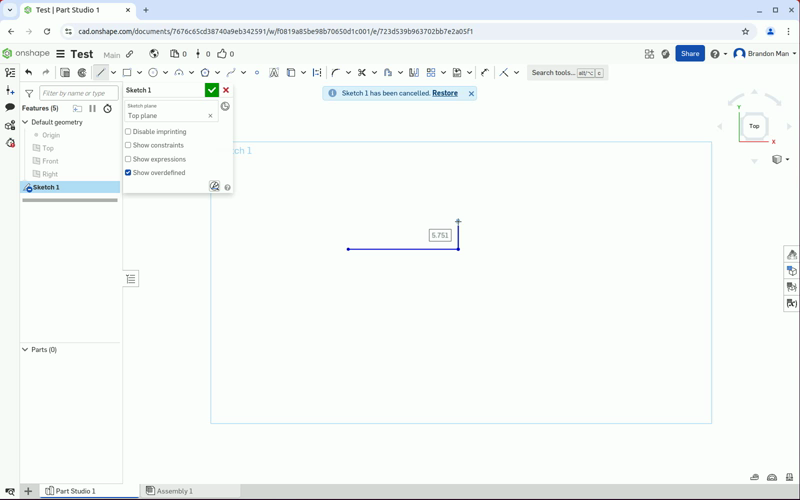
mouse_move(348, 221)
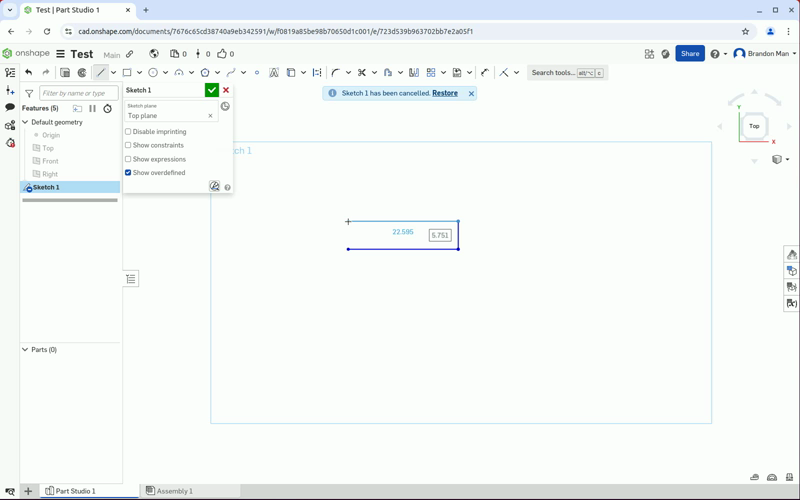
click(348, 221)
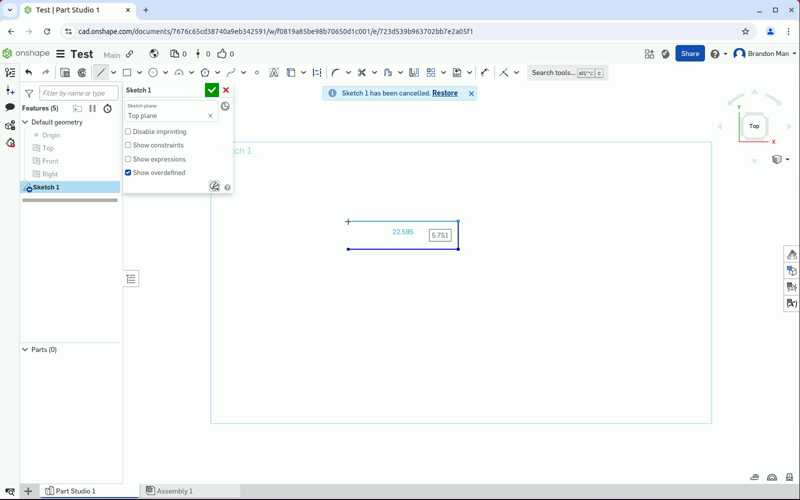
key_up(shift)
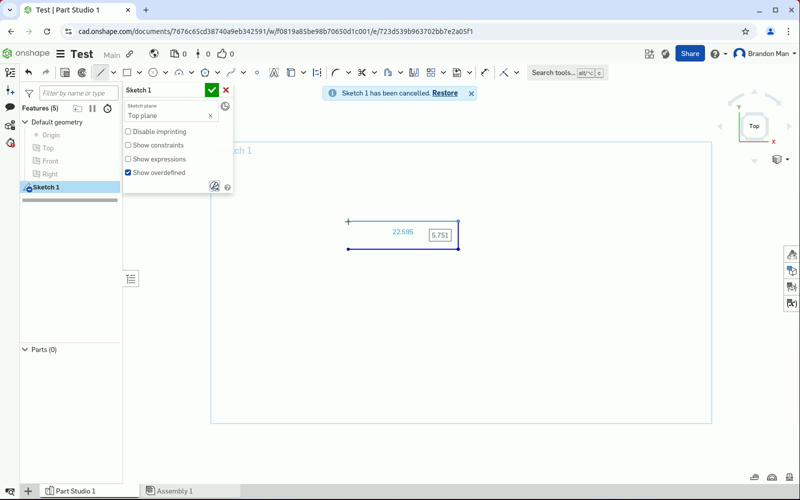
mouse_move(378, 221)
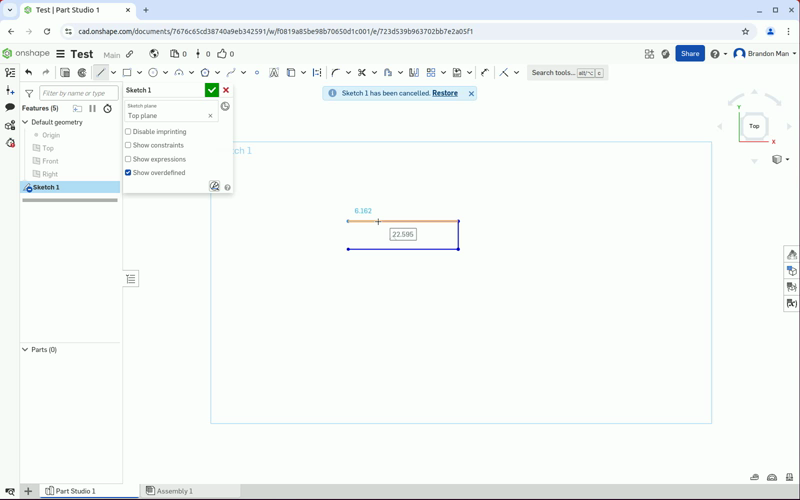
key_down(shift)
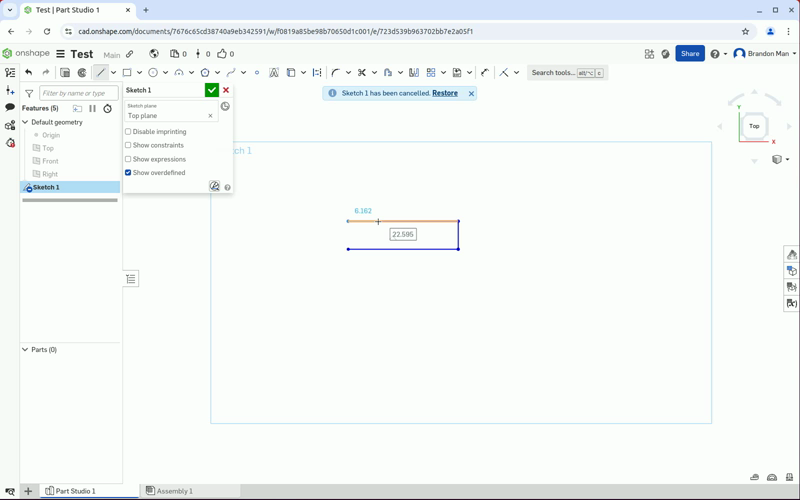
mouse_move(348, 249)
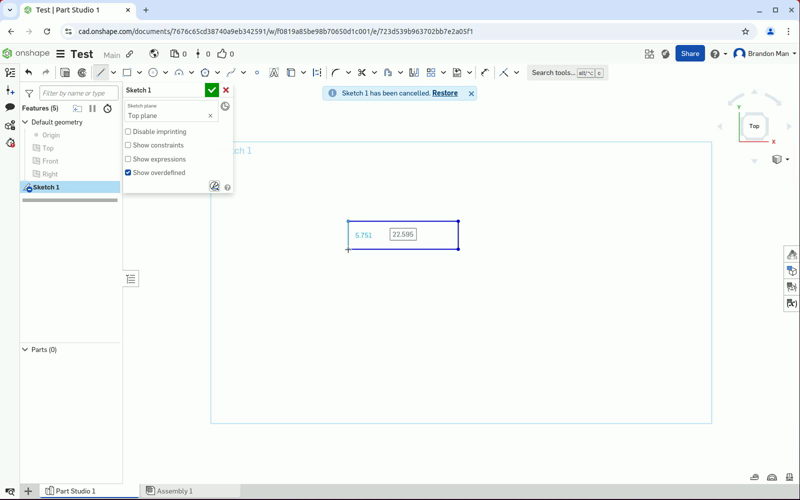
key_up(shift)
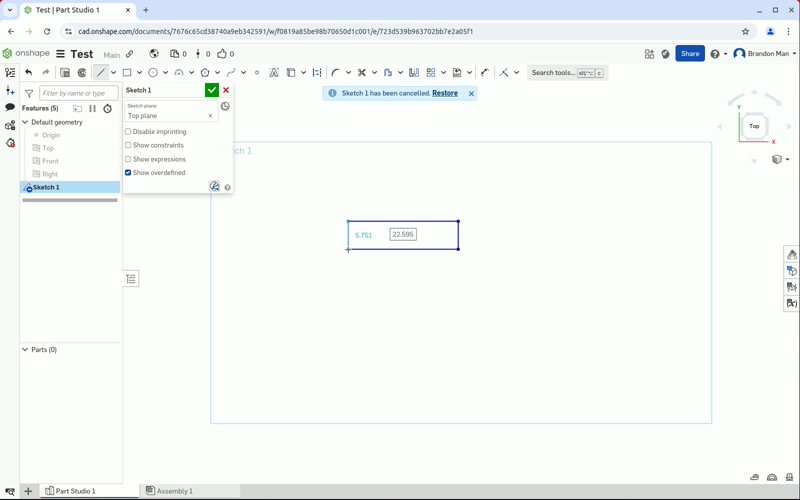
click(348, 249)
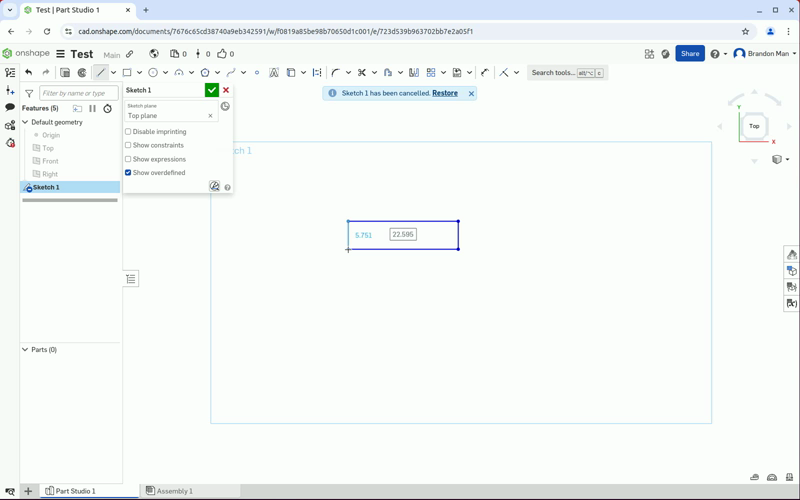
key(esc)
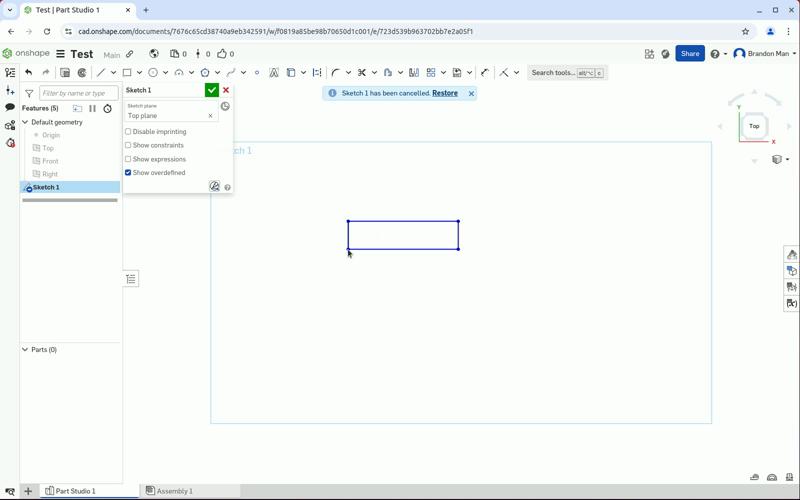
mouse_move(429, 226)
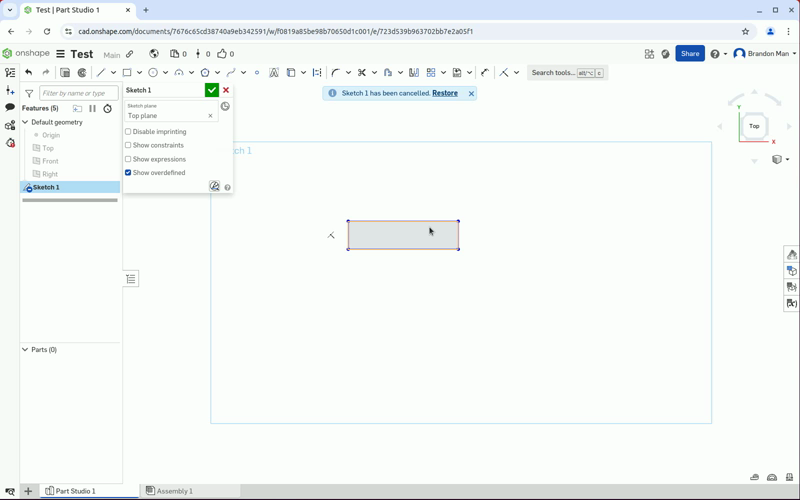
click(429, 226)
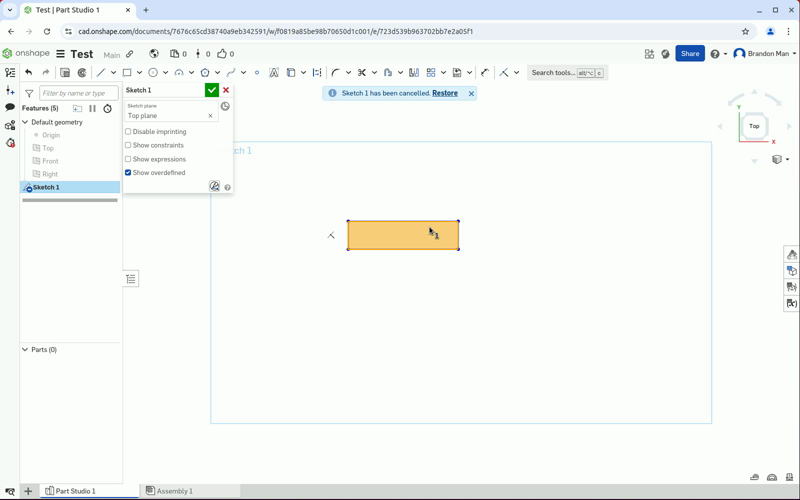
mouse_move(73, 352)
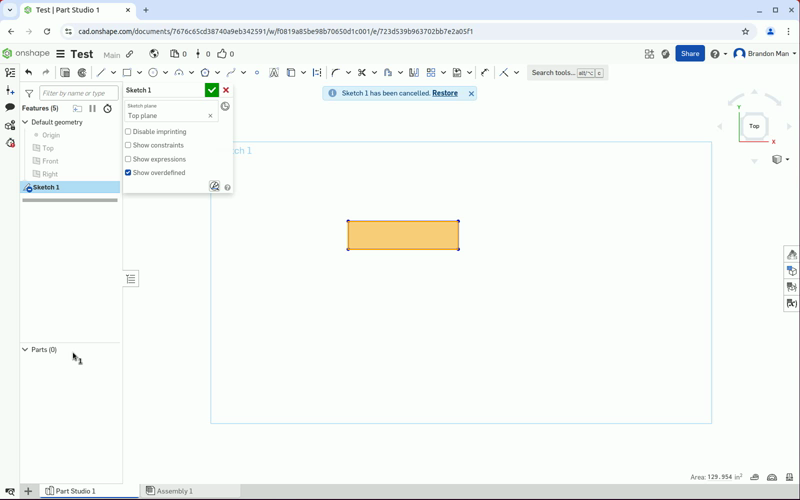
key(shift+y)
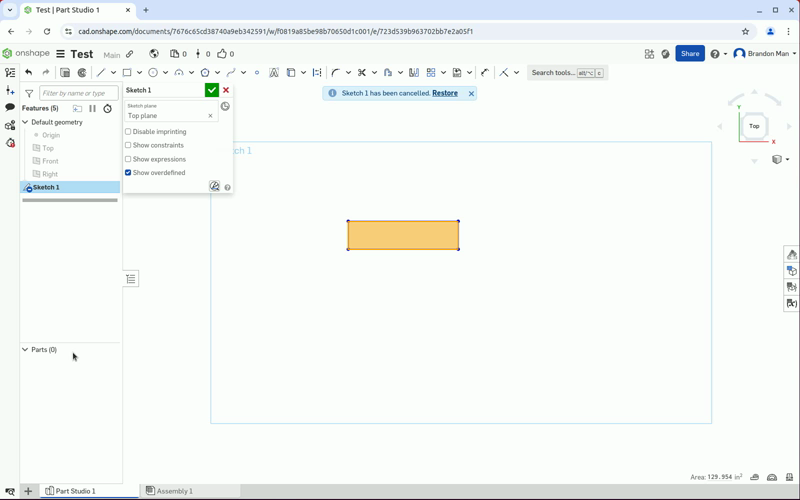
key(shift+e)
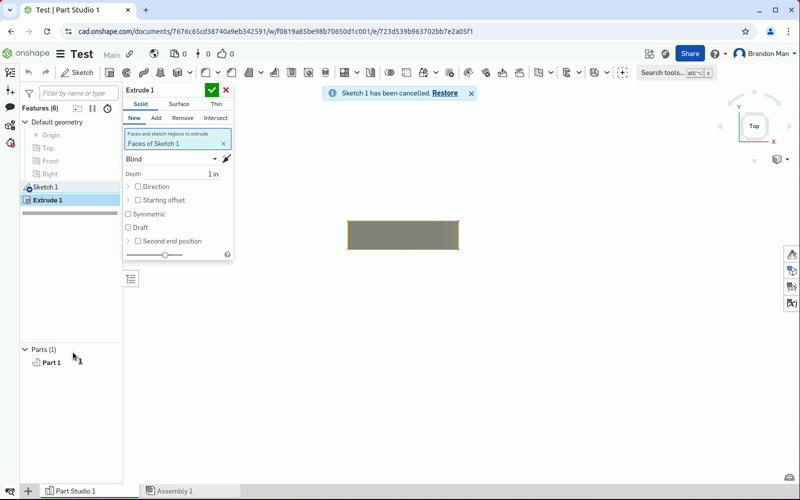
mouse_move(143, 106)
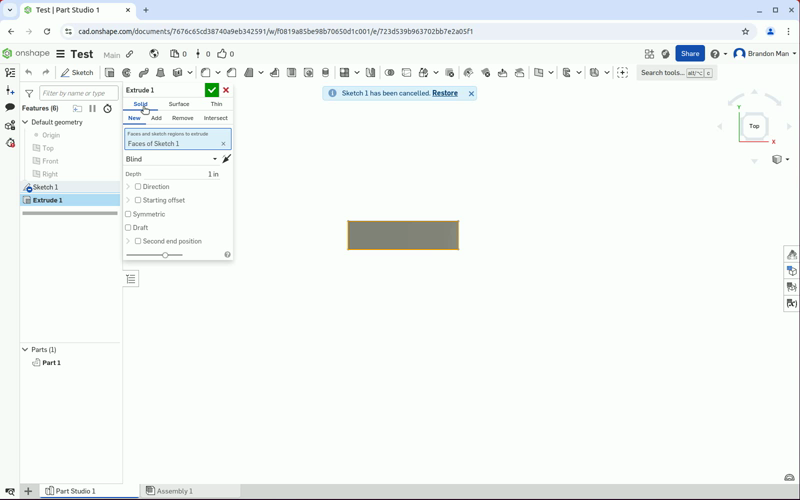
click(143, 106)
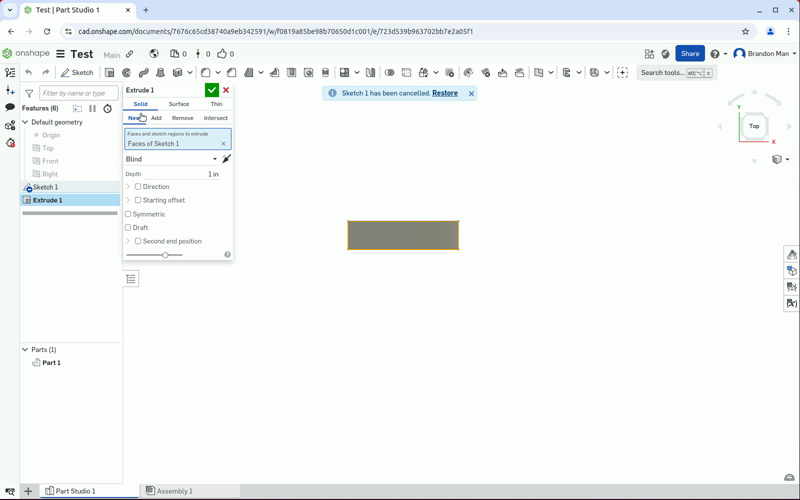
mouse_move(137, 120)
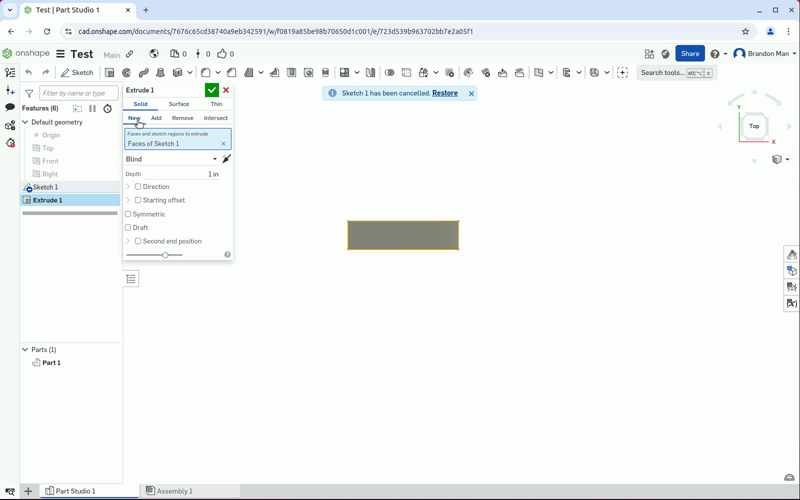
click(137, 120)
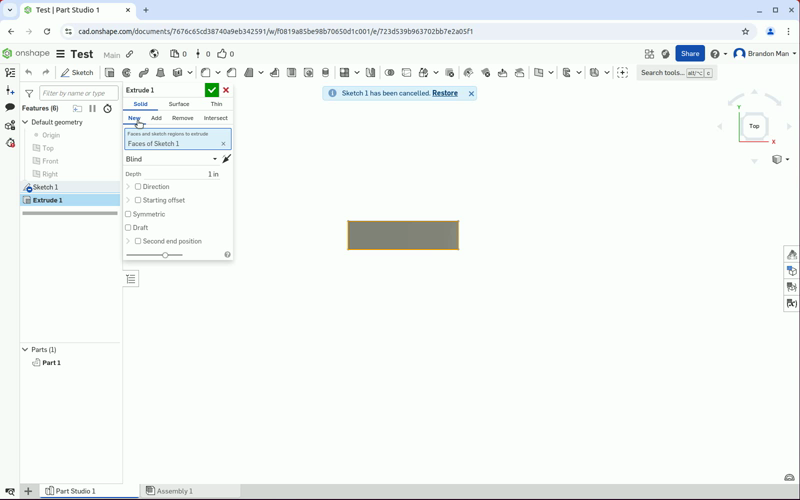
key(tab, 4)
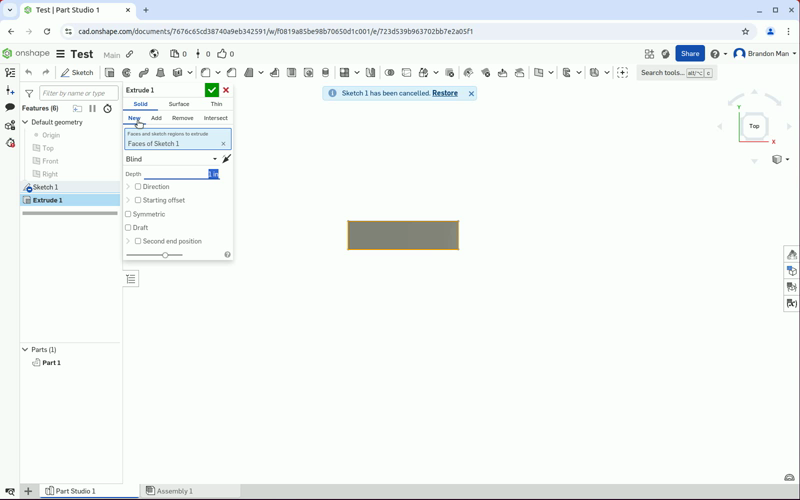
text(1.204)
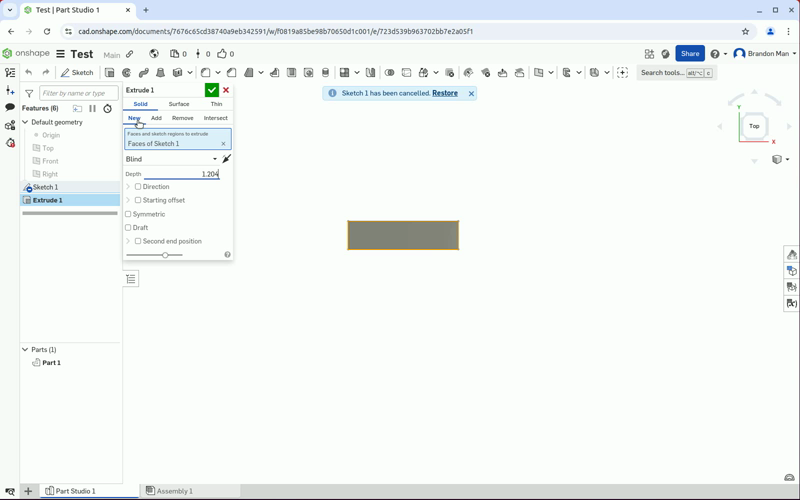
key(enter)
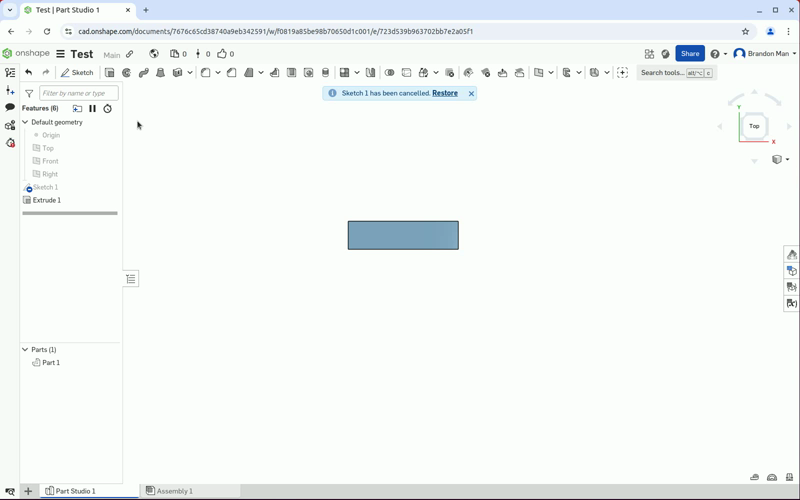
key(shift+h)
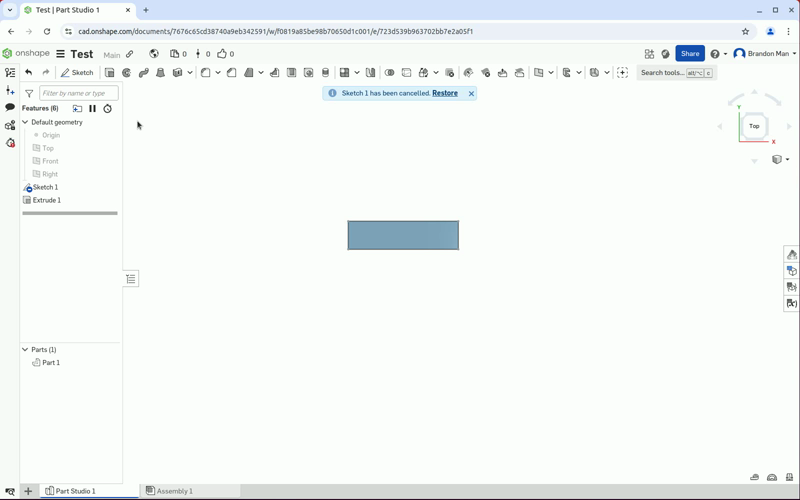
key(shift+h)
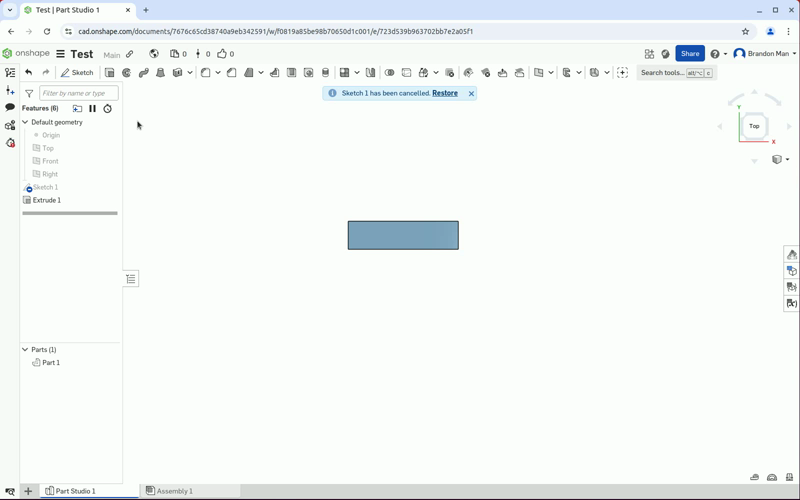
mouse_move(73, 189)
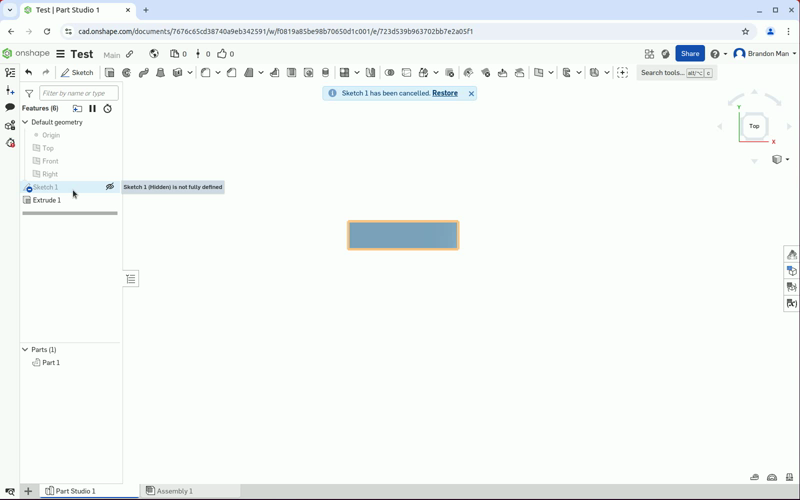
click(73, 189)
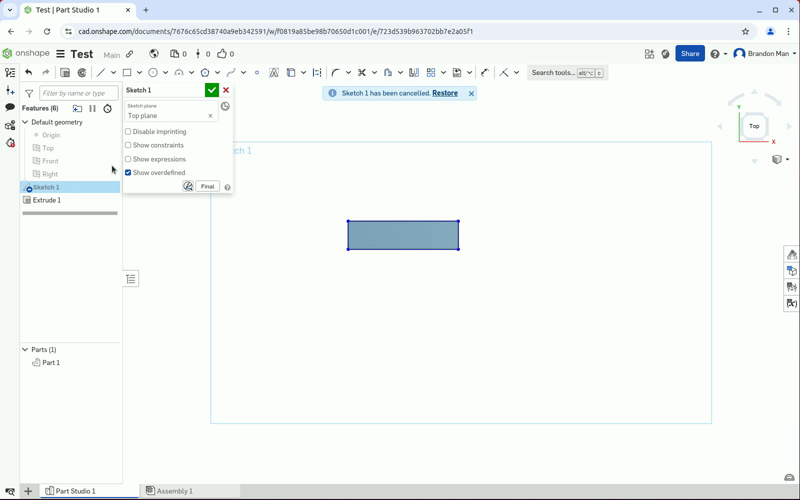
mouse_move(229, 92)
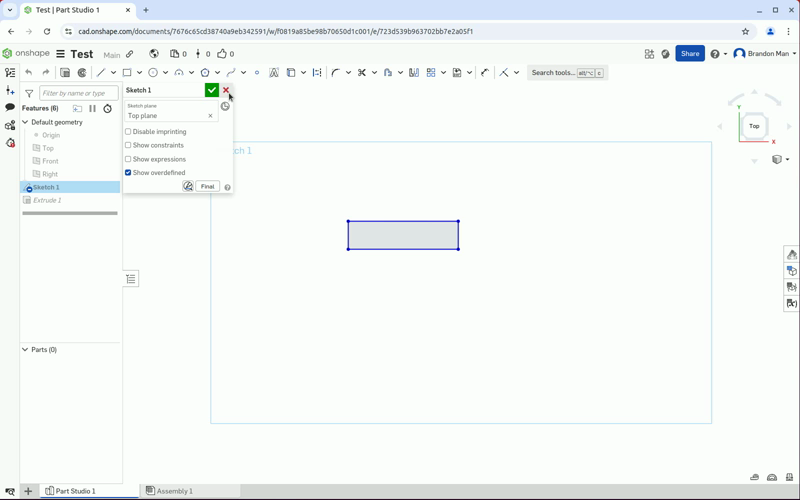
click(229, 92)
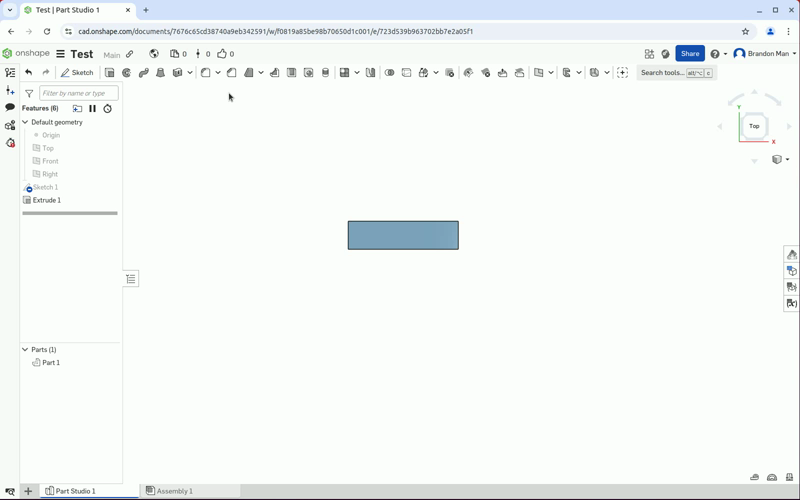
mouse_move(541, 75)
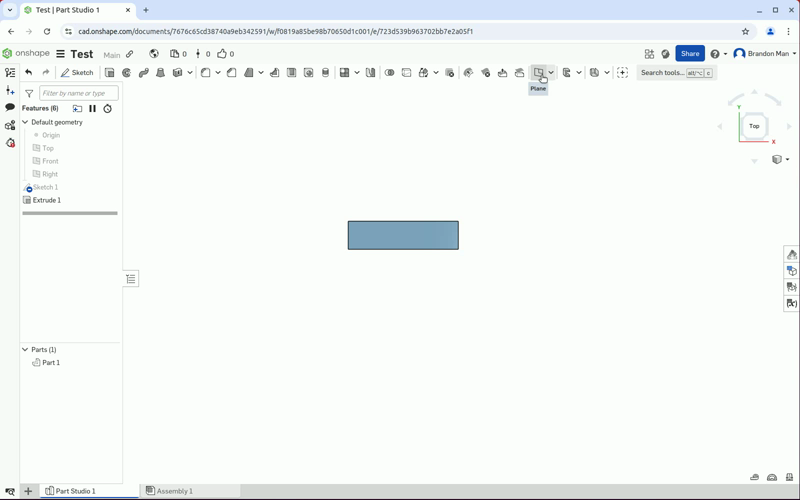
click(541, 75)
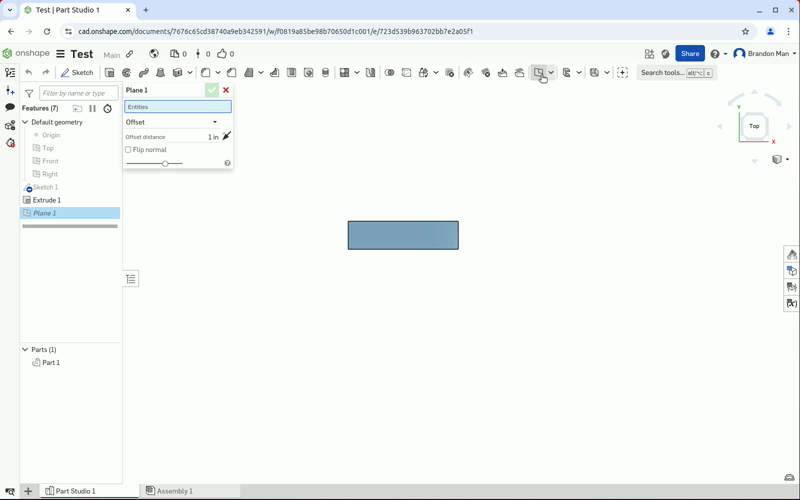
mouse_move(73, 150)
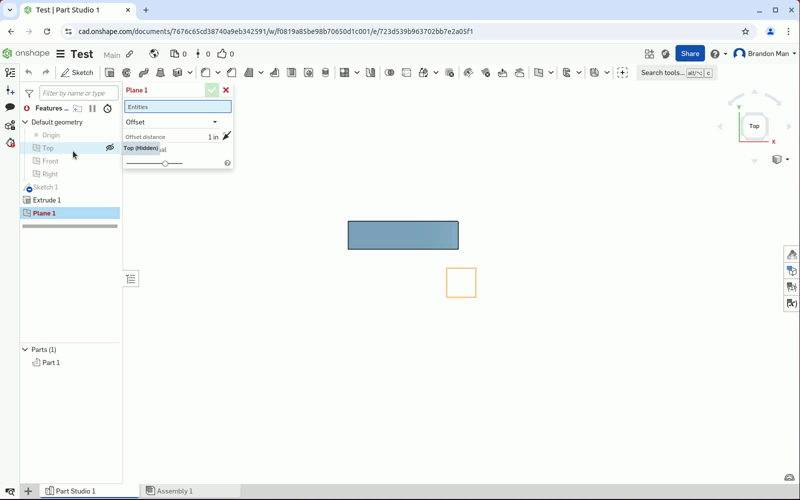
click(73, 150)
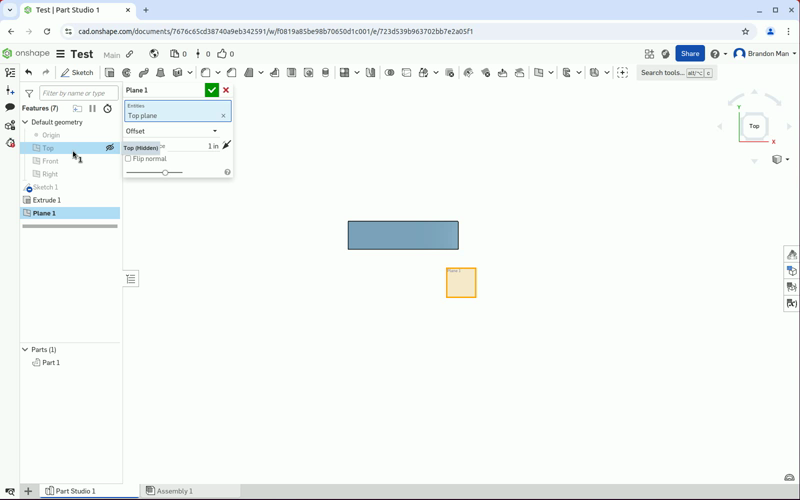
key(tab, 2)
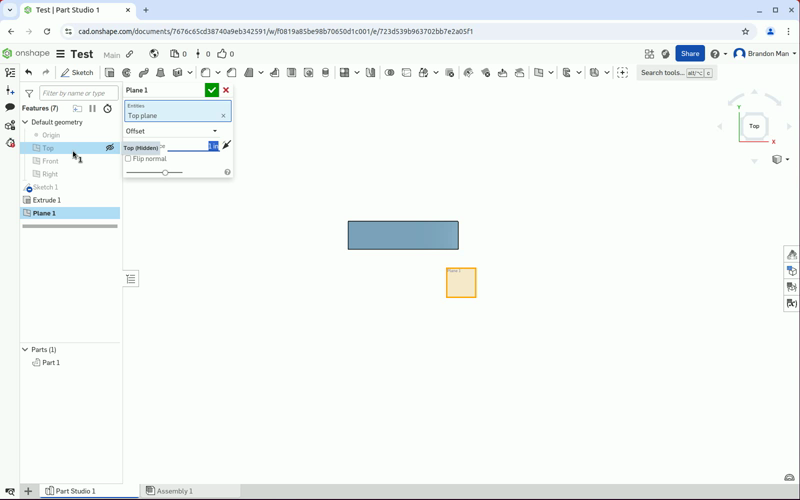
text(1.202)
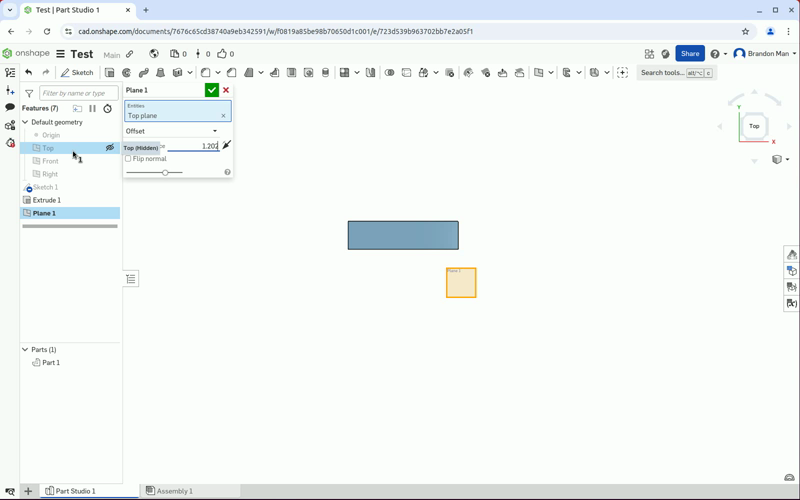
key(enter, 2)
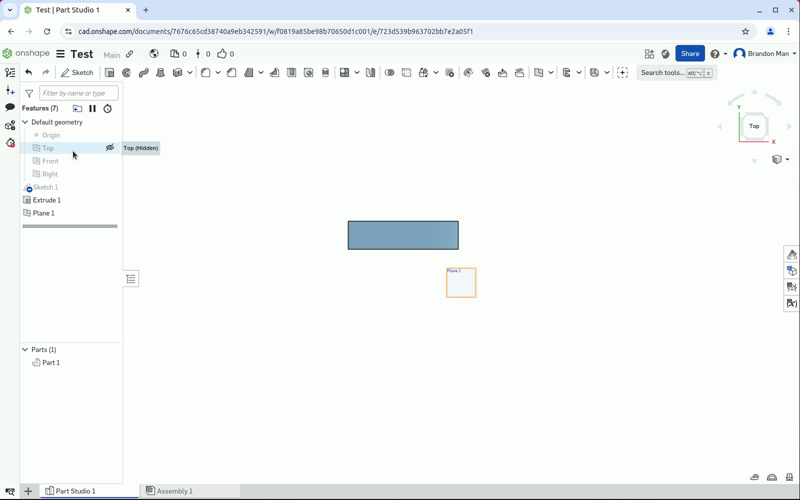
key(shift+s)
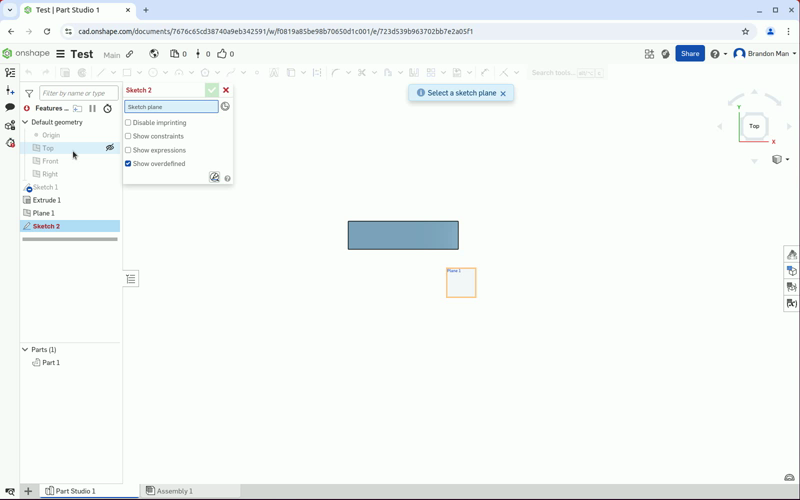
mouse_move(73, 215)
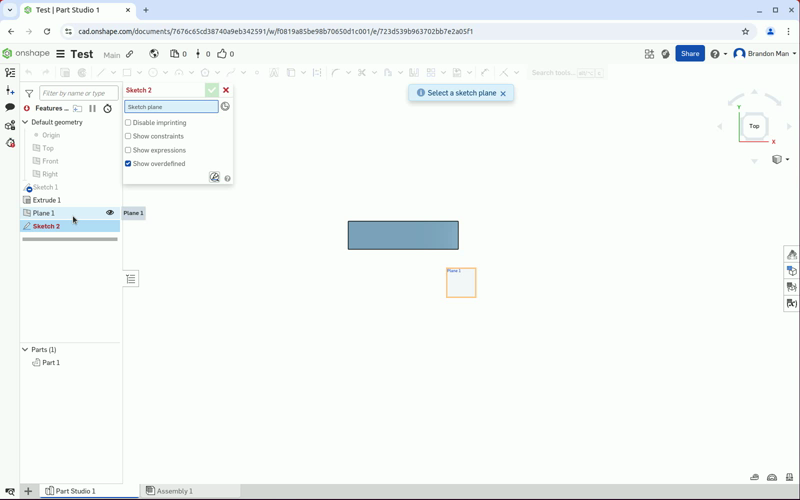
click(73, 215)
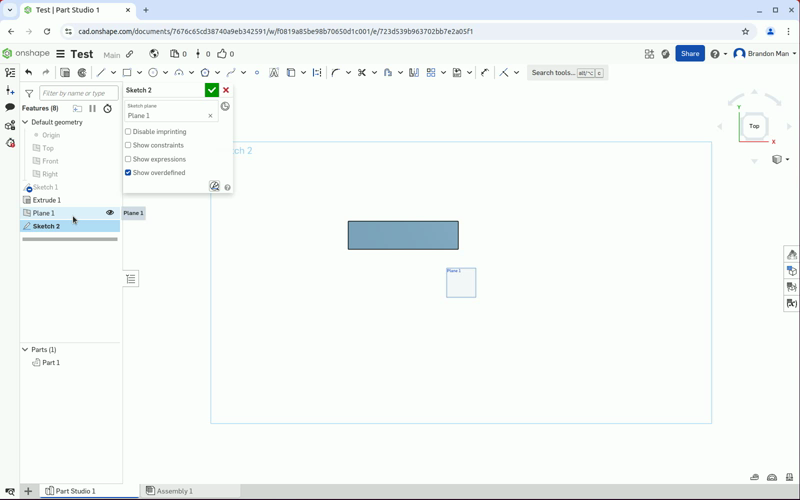
mouse_move(73, 352)
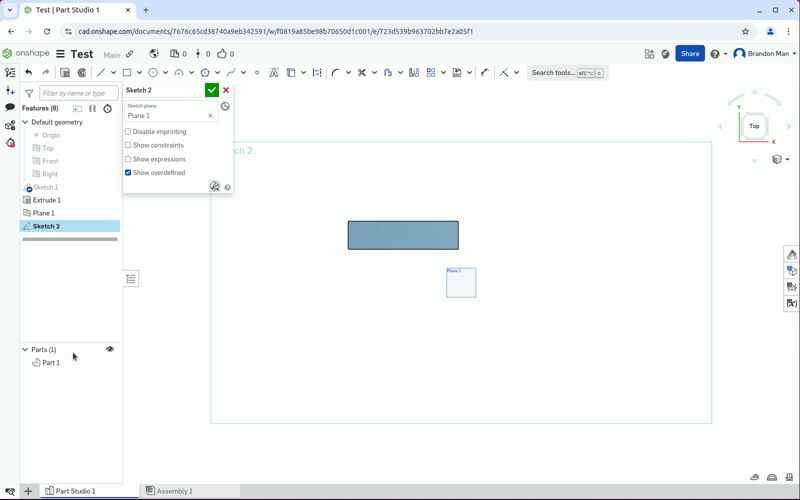
key(y)
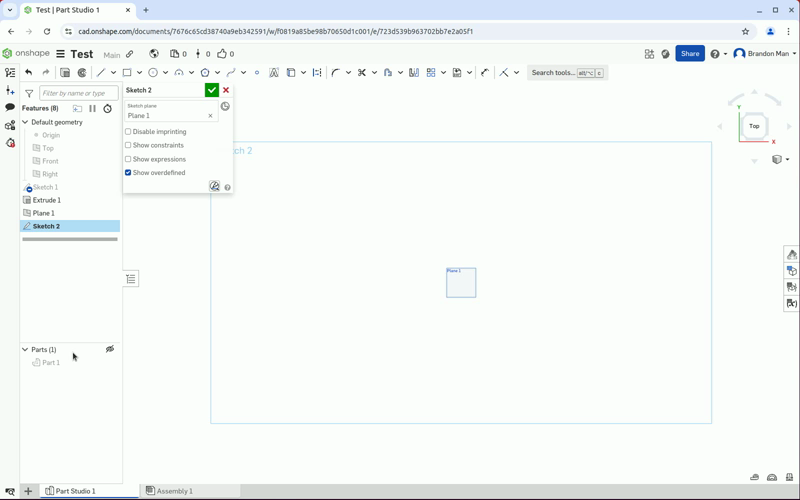
key(l)
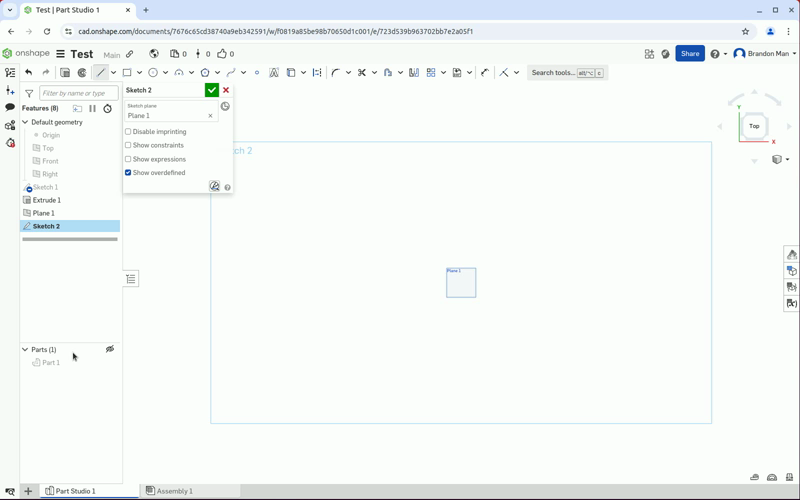
key_down(shift)
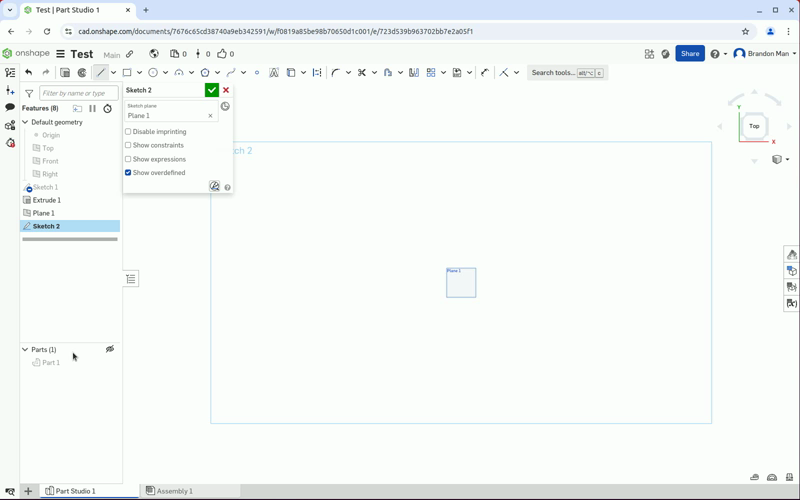
mouse_move(348, 249)
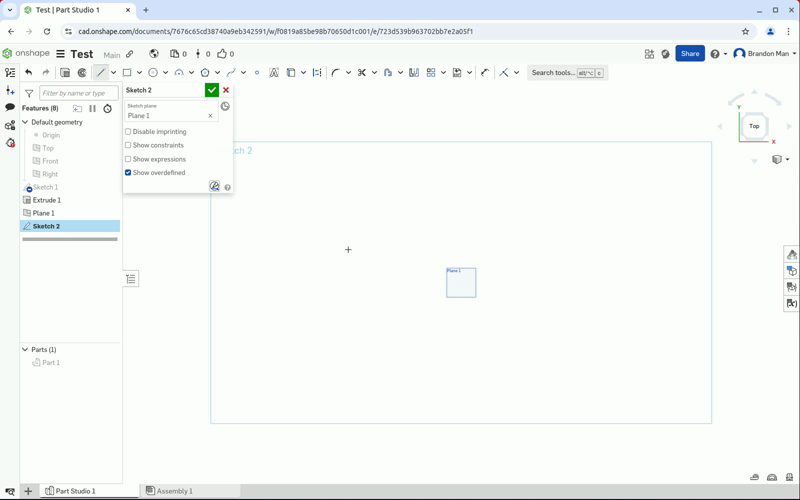
click(348, 249)
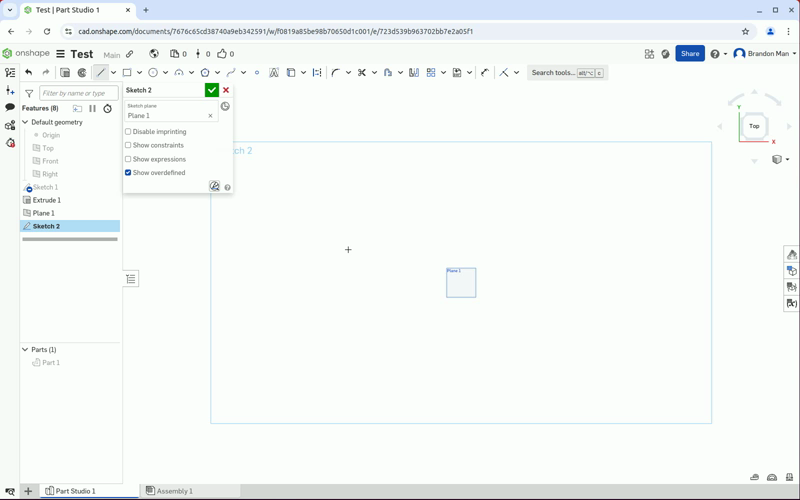
key_up(shift)
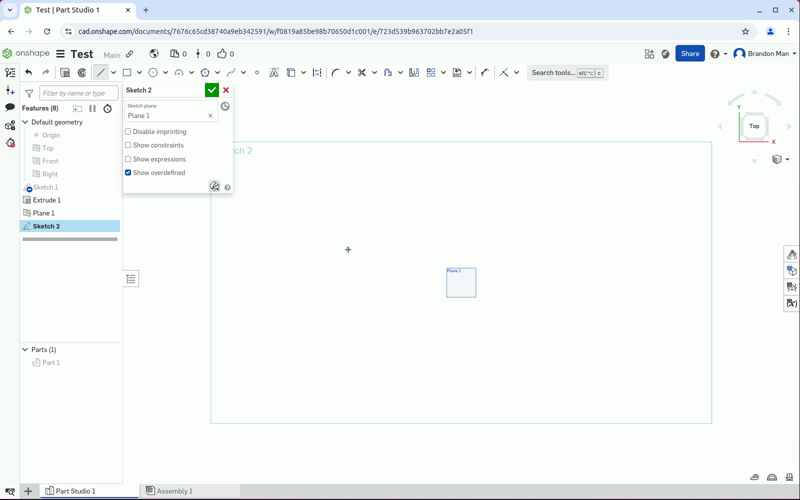
key_down(shift)
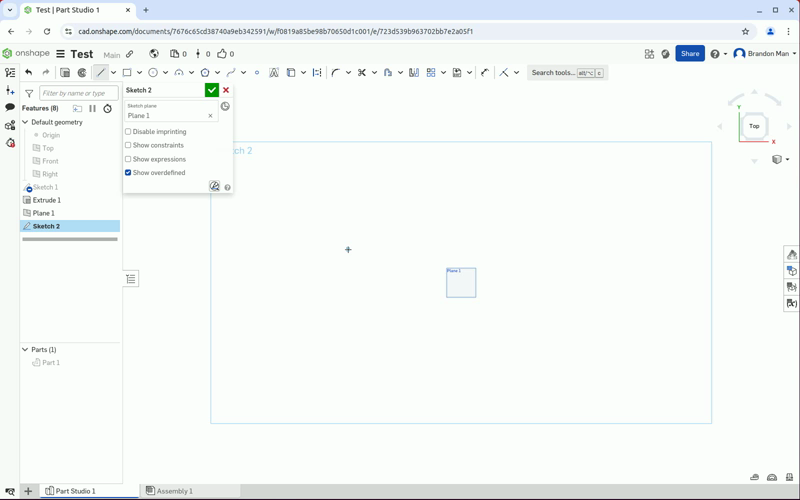
mouse_move(458, 249)
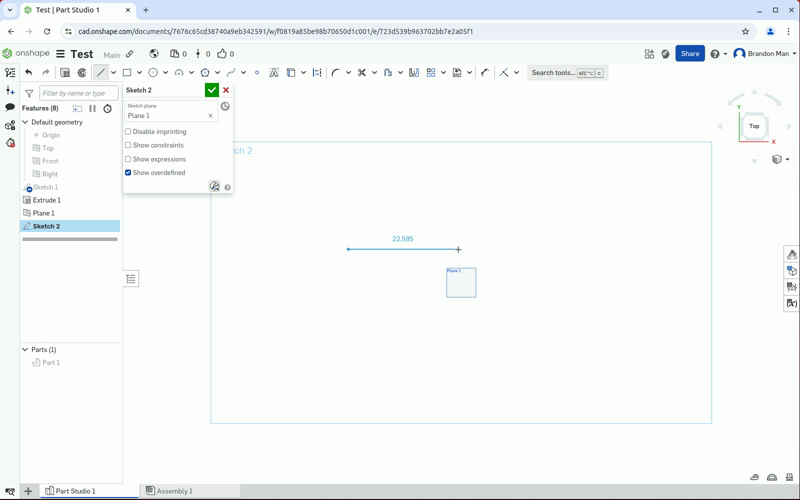
click(458, 249)
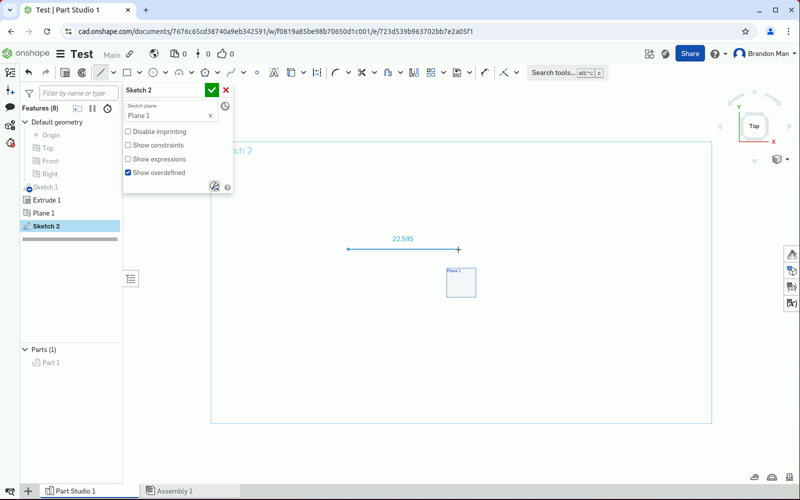
key_up(shift)
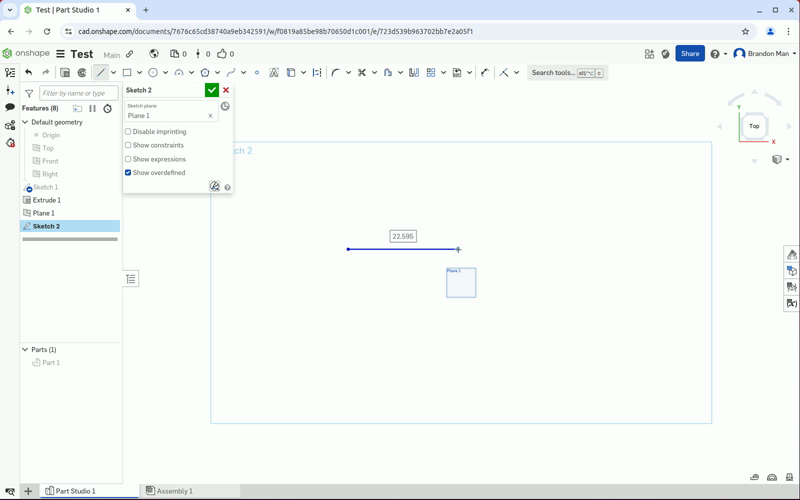
key_down(shift)
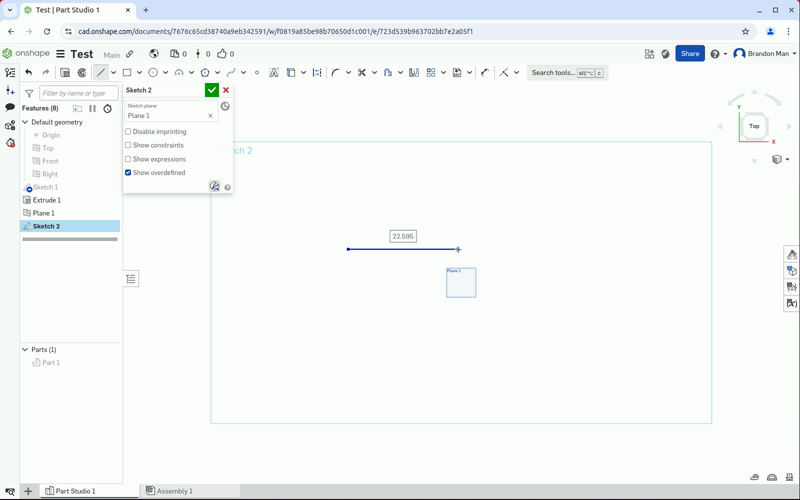
mouse_move(488, 249)
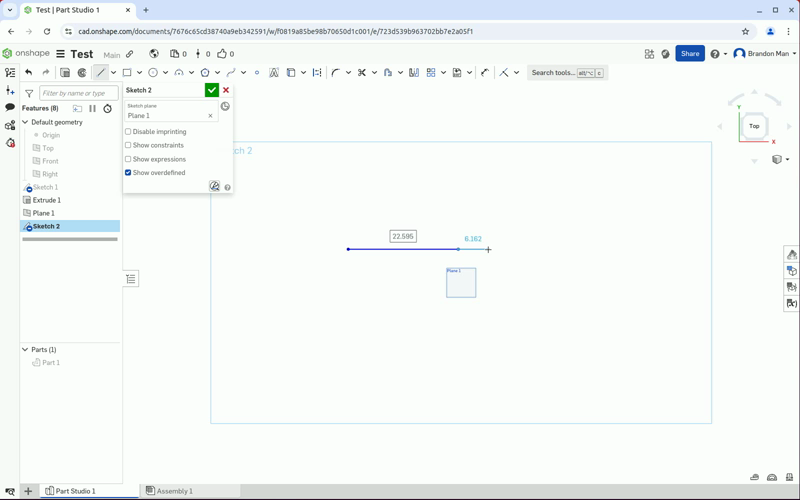
mouse_move(458, 221)
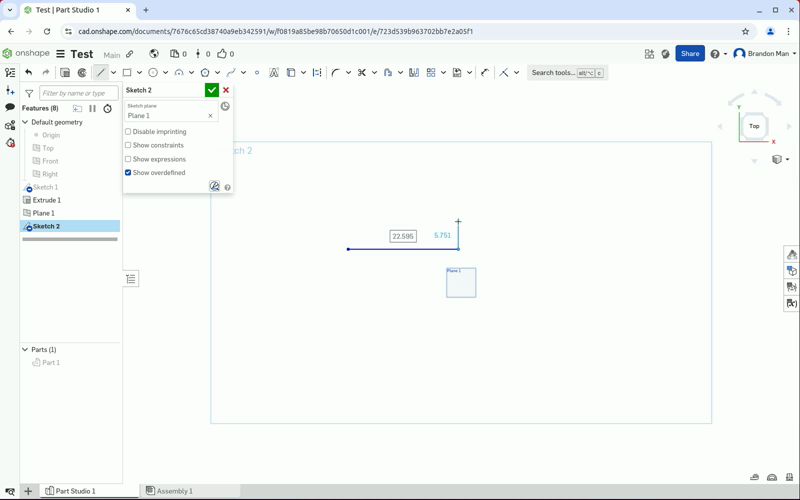
click(458, 221)
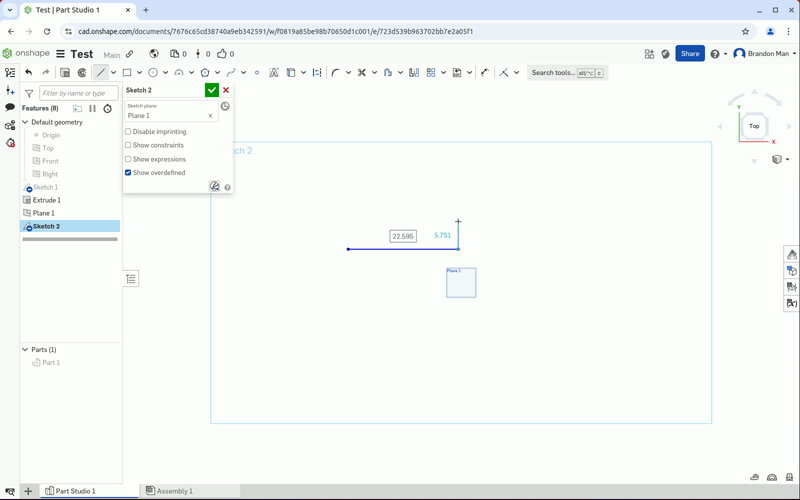
key_up(shift)
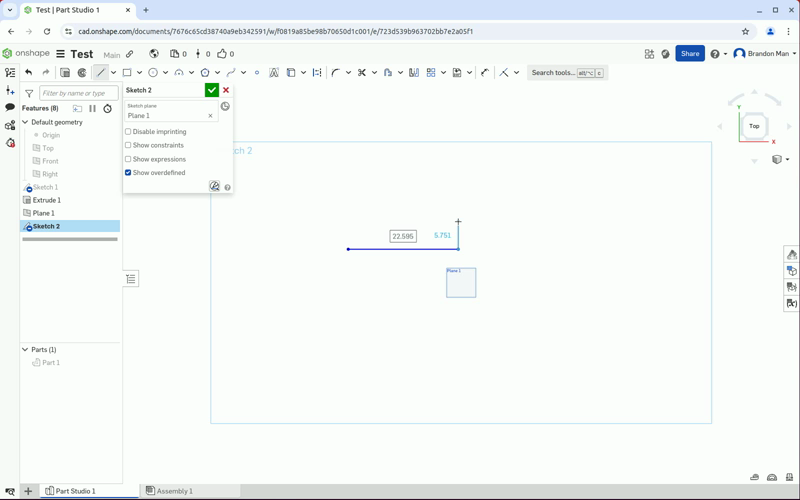
key_down(shift)
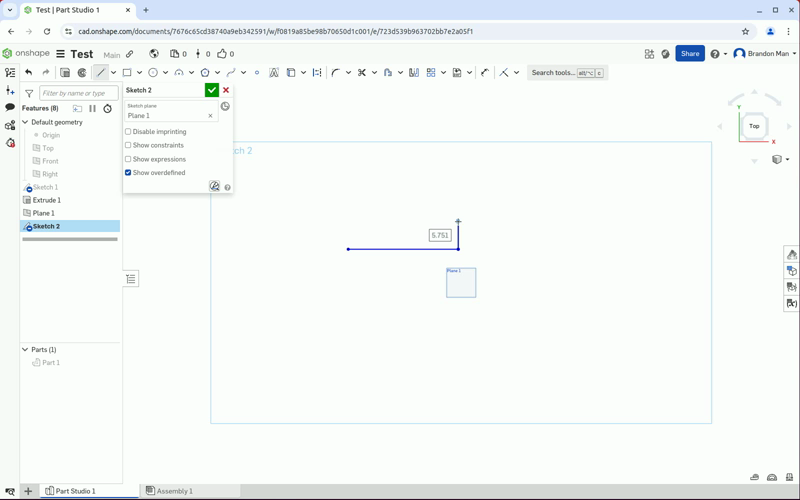
mouse_move(348, 221)
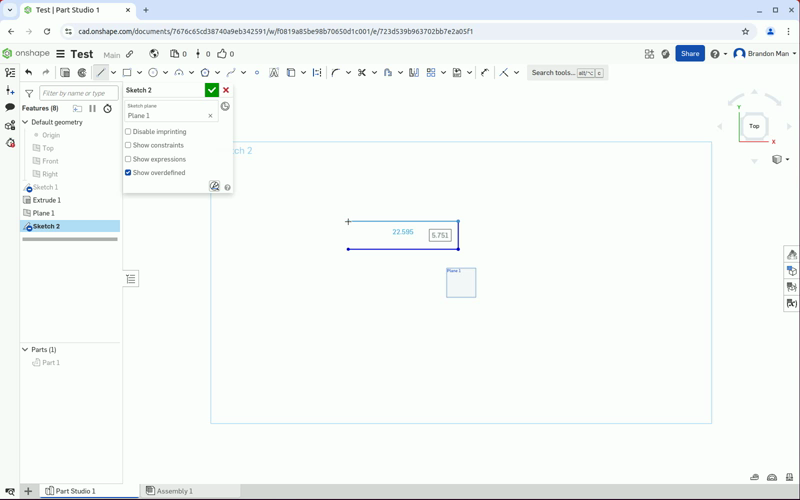
click(348, 221)
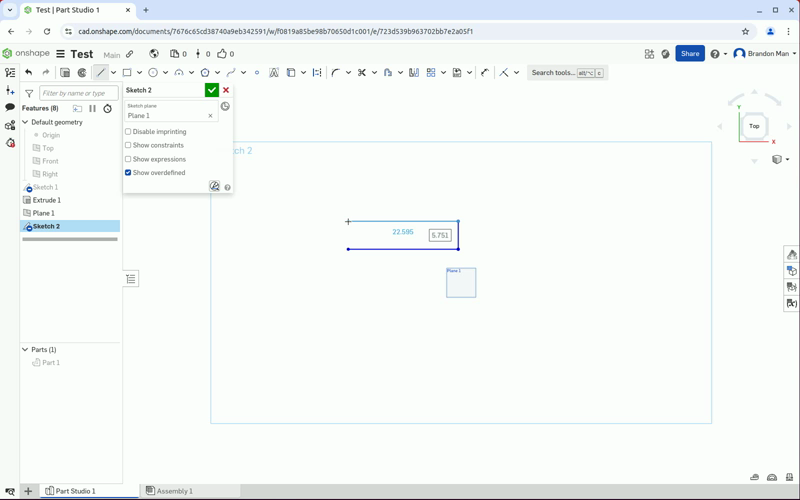
key_up(shift)
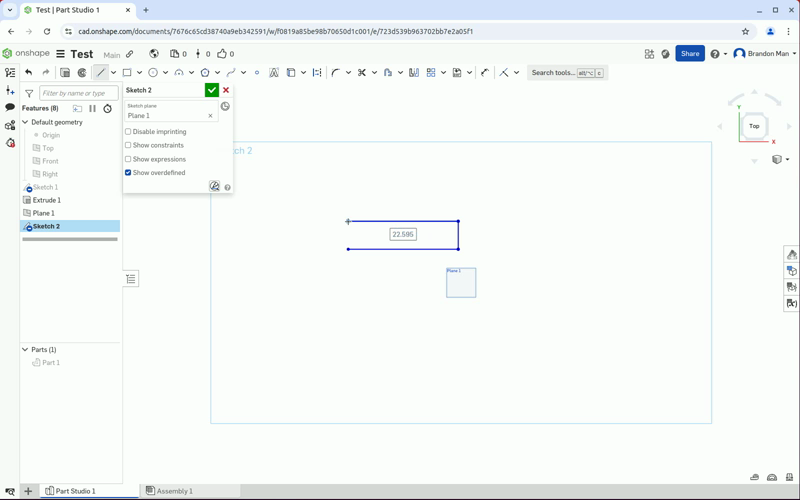
mouse_move(378, 221)
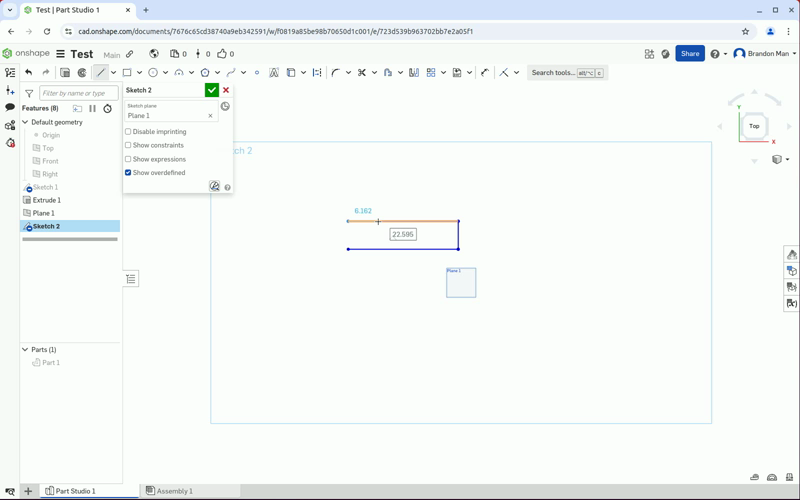
key_down(shift)
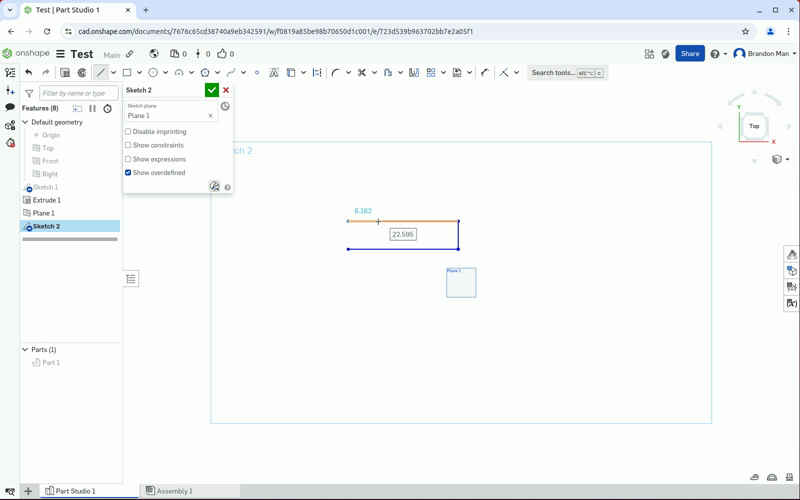
mouse_move(348, 249)
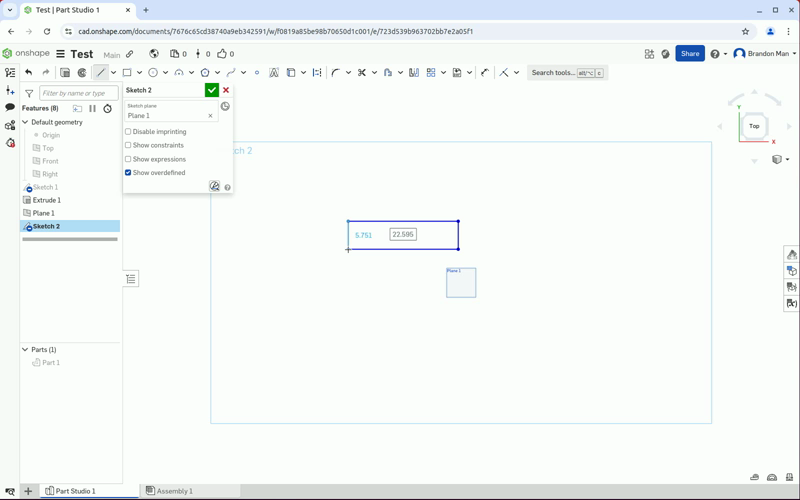
key_up(shift)
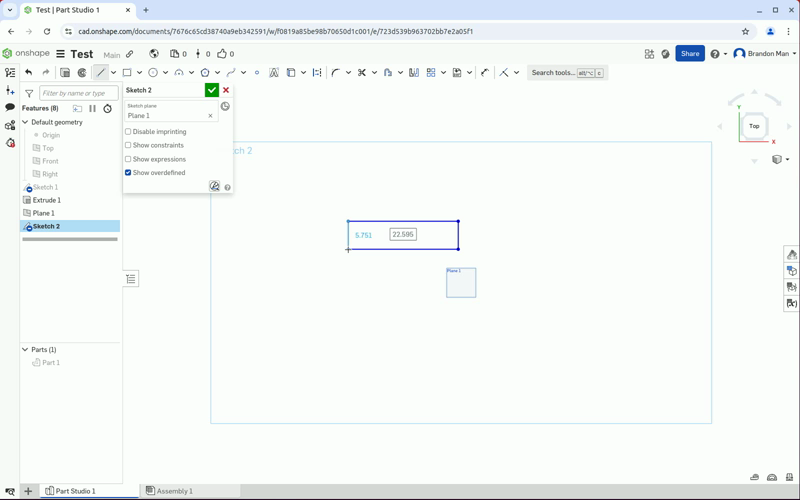
click(348, 249)
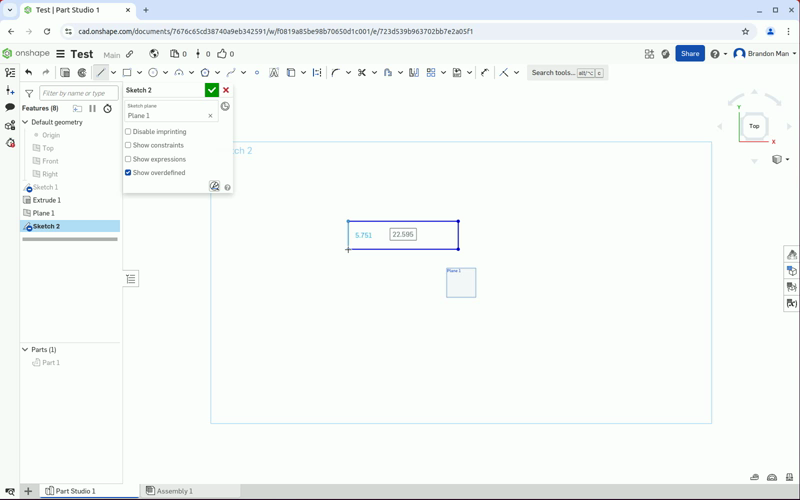
key(esc)
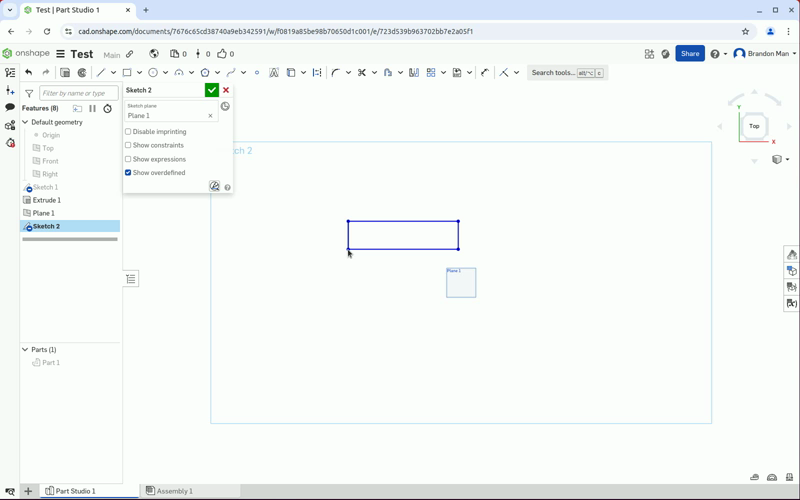
key(l)
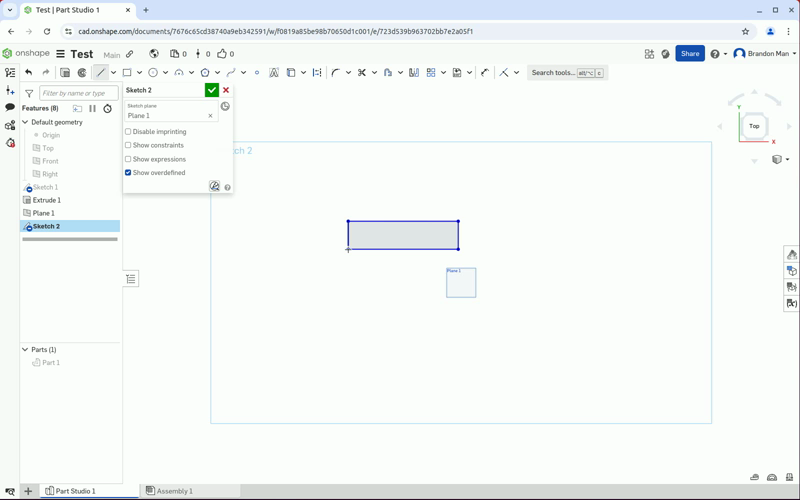
key_down(shift)
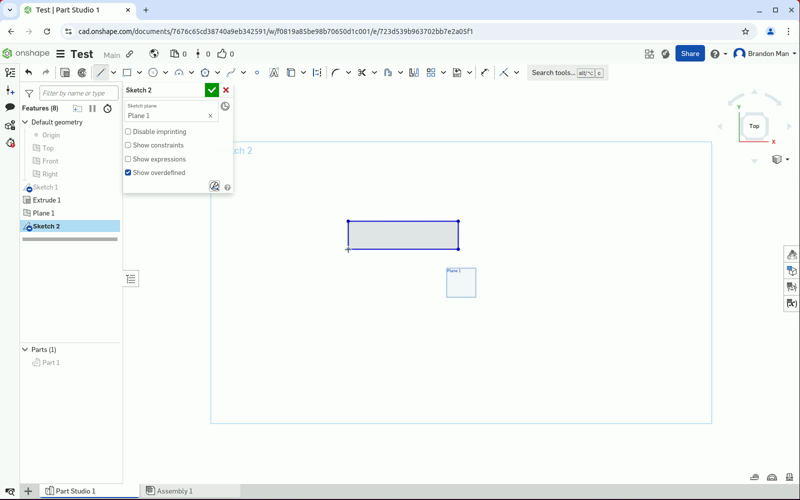
mouse_move(350, 240)
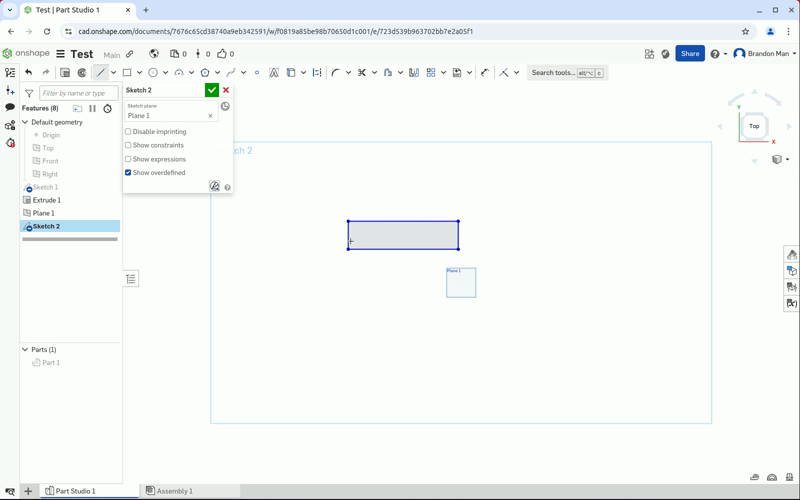
click(350, 240)
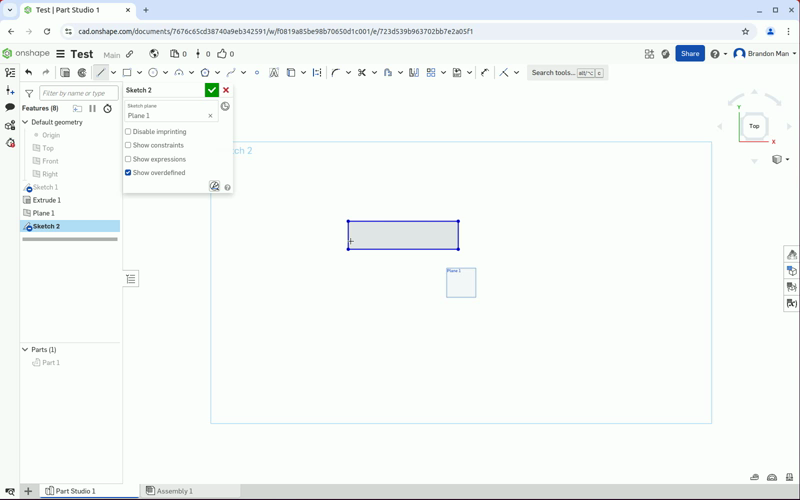
key_up(shift)
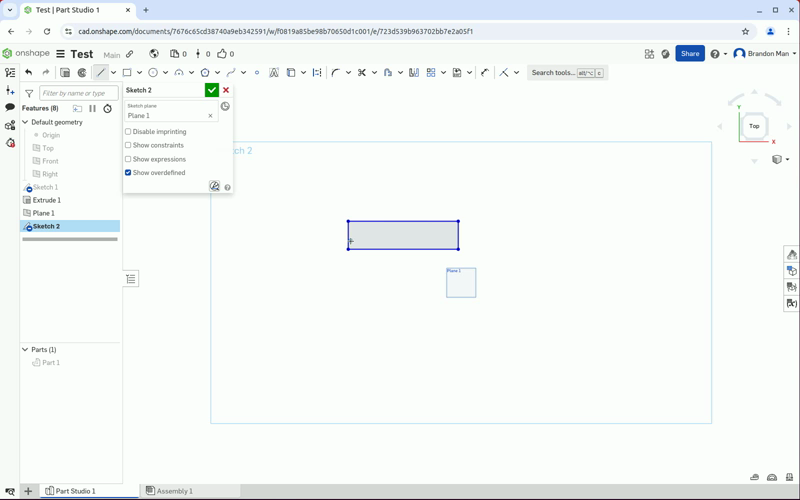
key_down(shift)
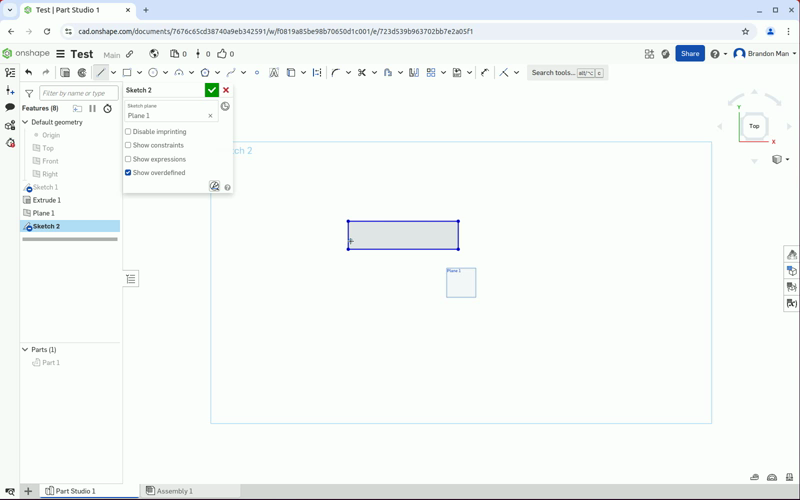
mouse_move(380, 240)
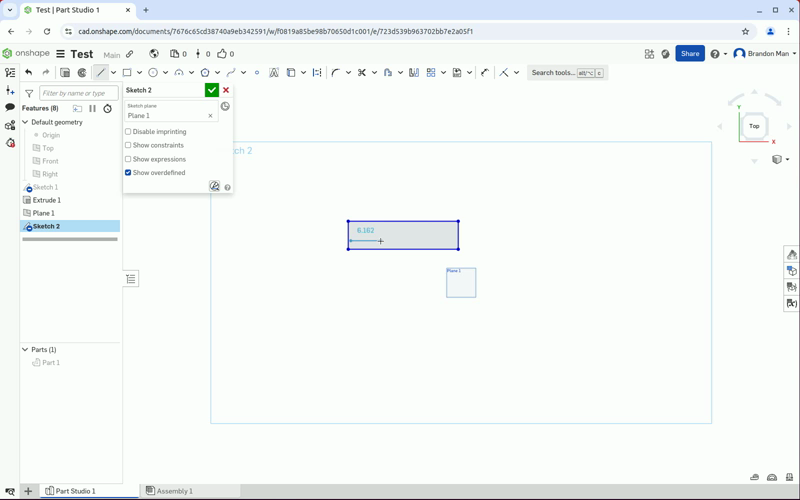
mouse_move(362, 240)
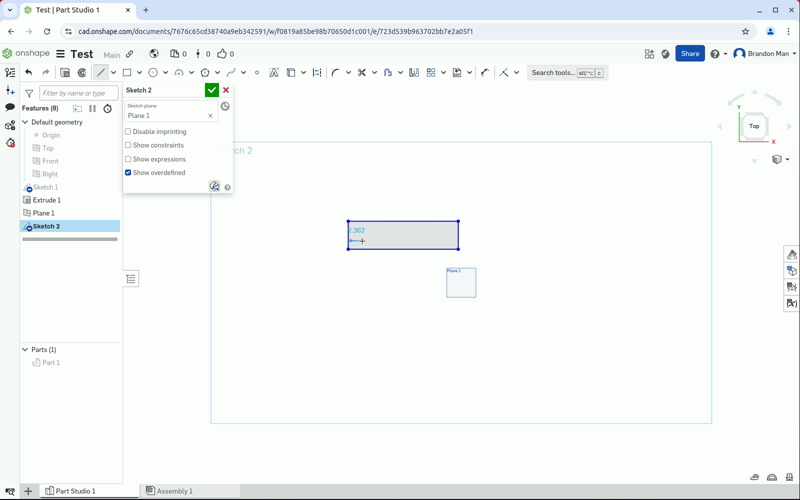
click(362, 240)
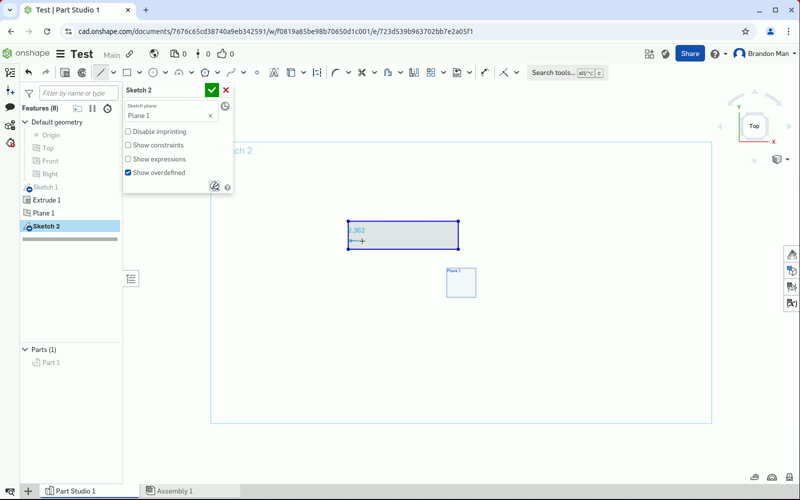
key_up(shift)
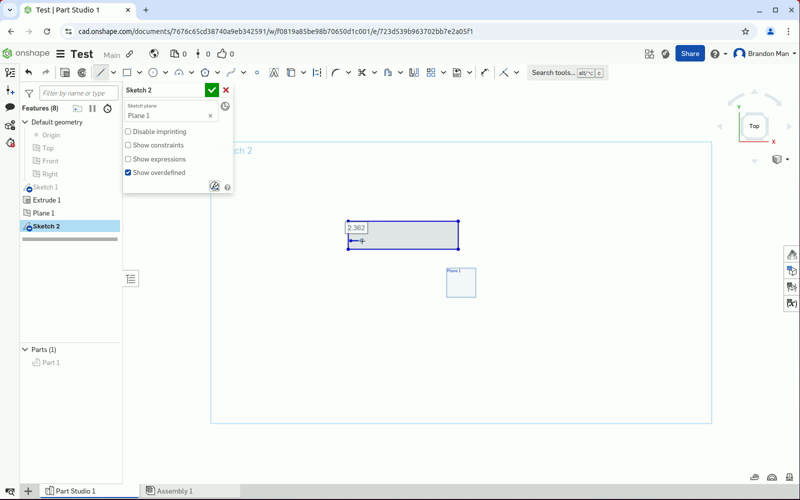
key_down(shift)
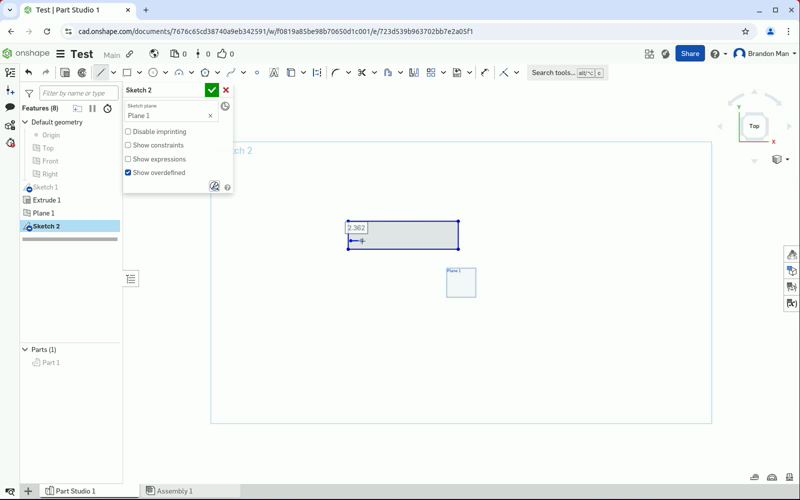
mouse_move(392, 240)
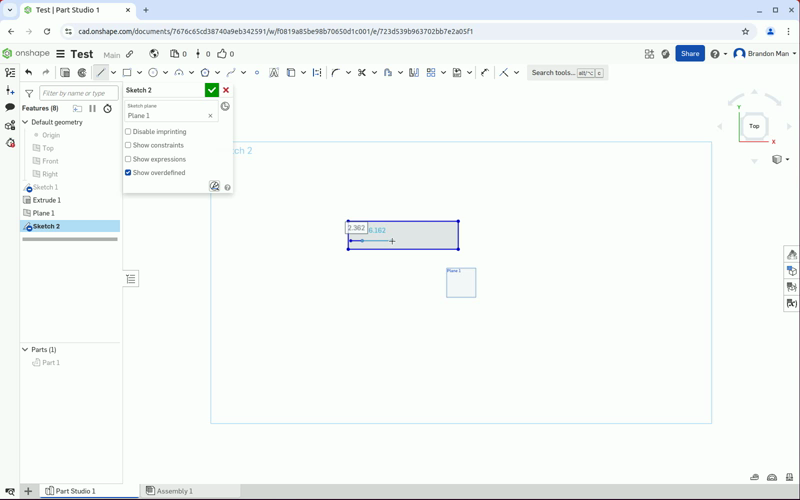
mouse_move(362, 229)
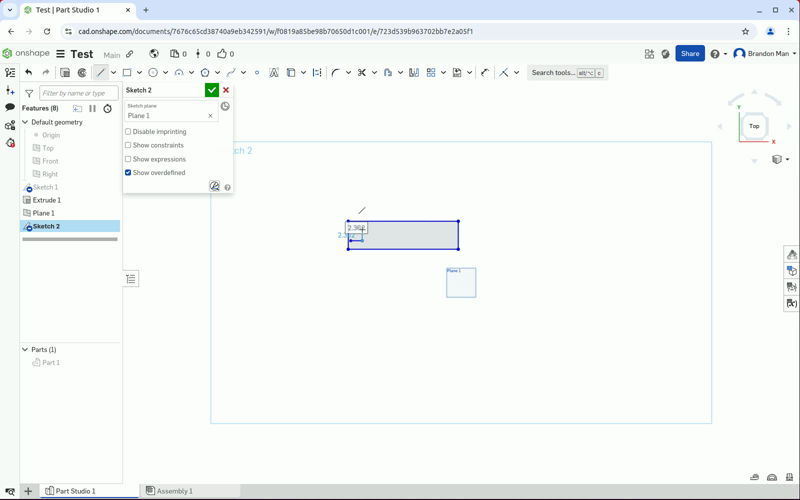
click(362, 229)
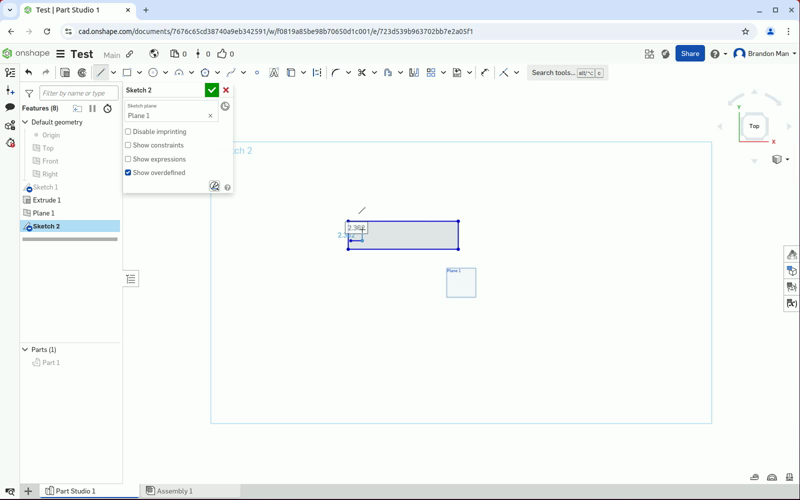
key_up(shift)
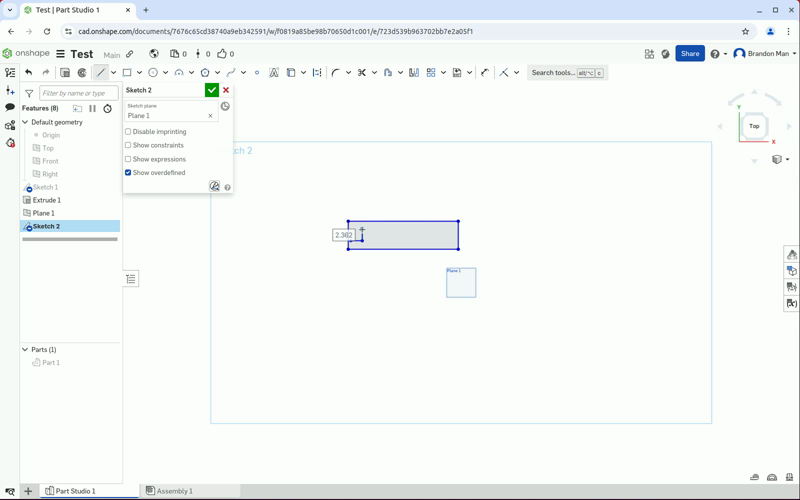
key_down(shift)
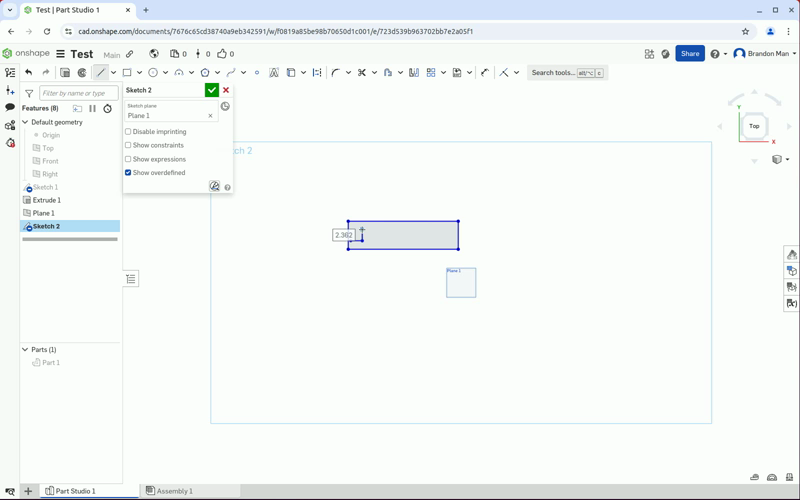
mouse_move(392, 229)
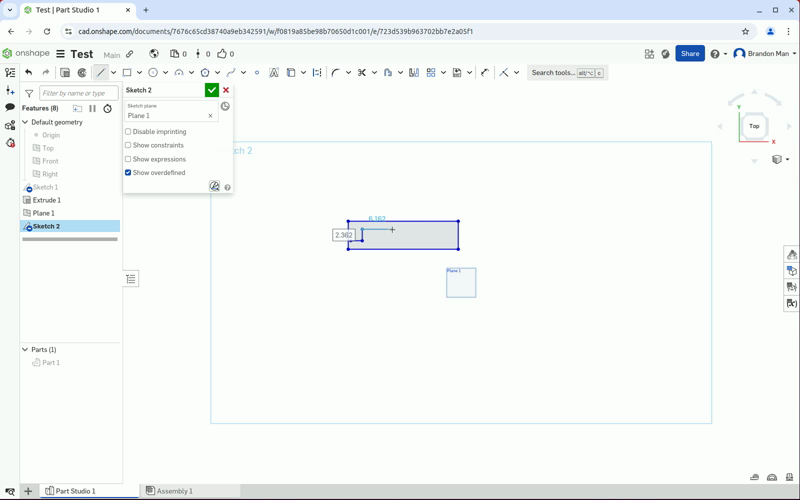
mouse_move(350, 229)
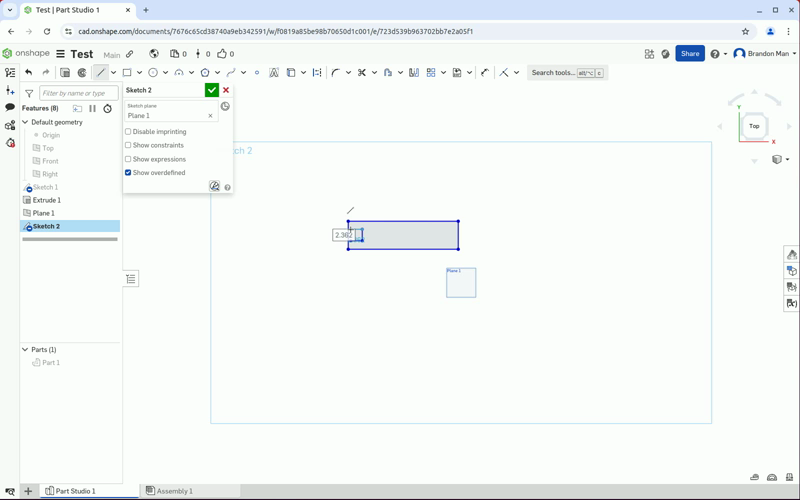
click(350, 229)
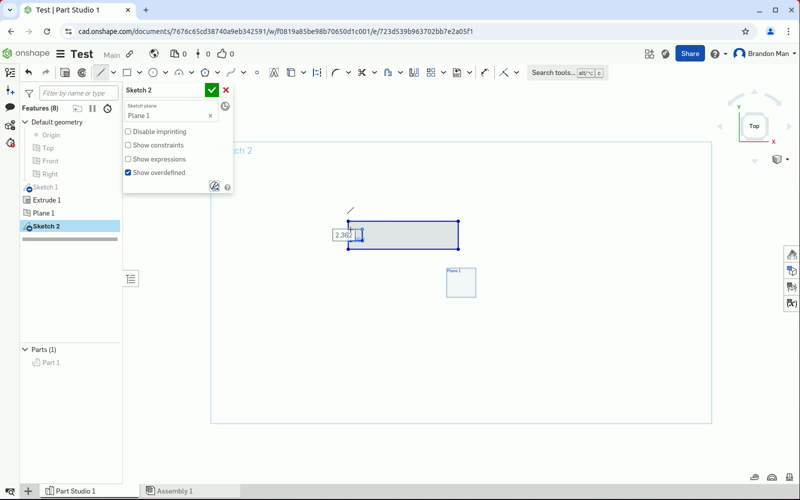
key_up(shift)
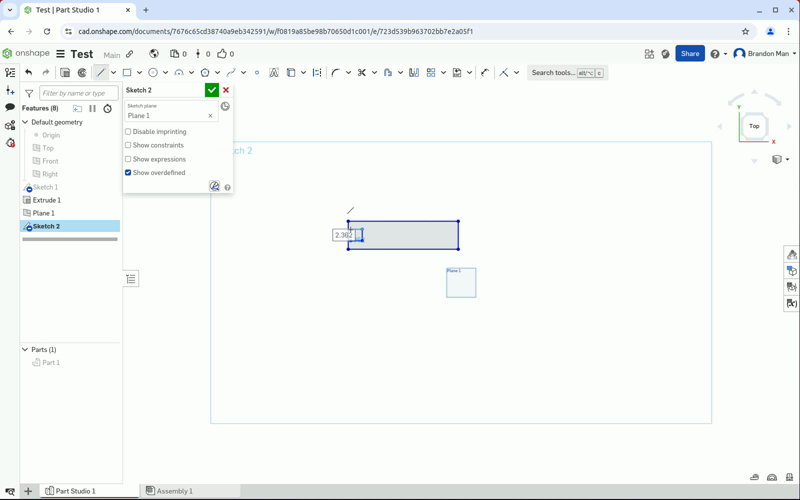
mouse_move(380, 229)
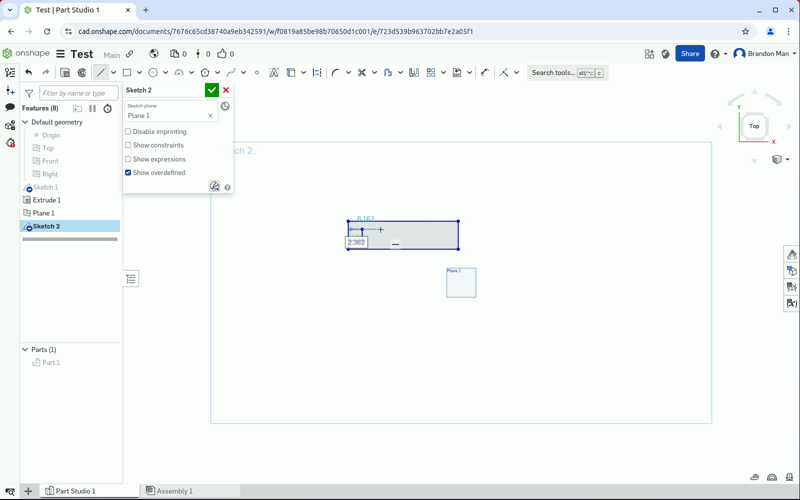
key_down(shift)
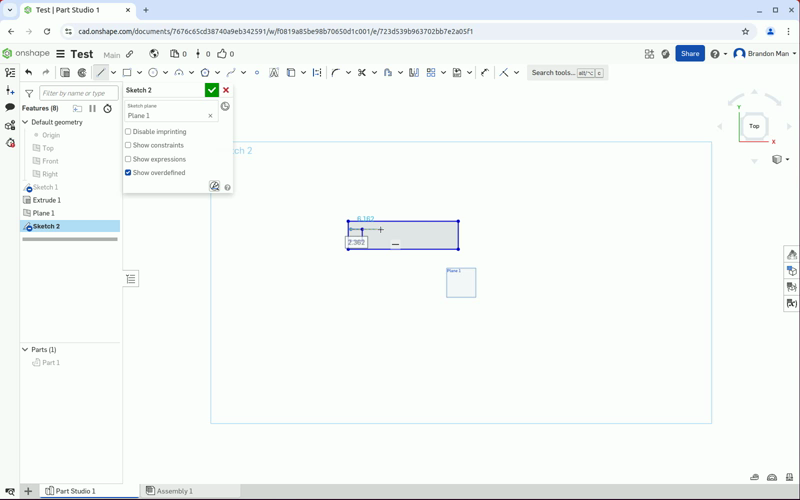
mouse_move(350, 240)
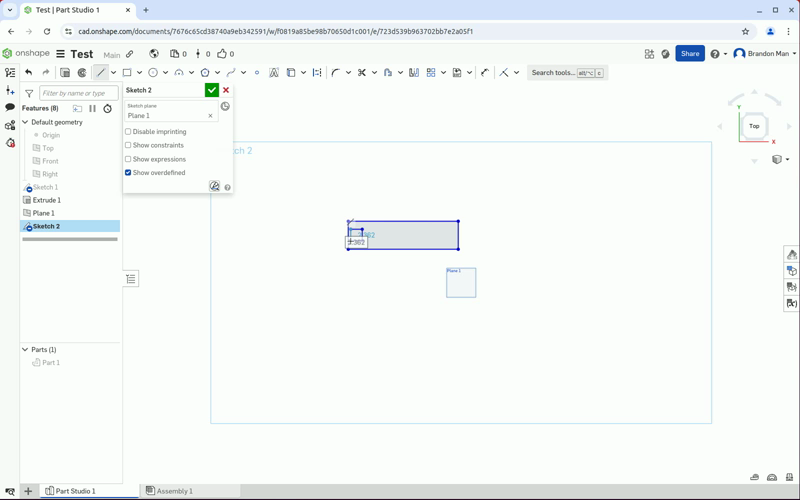
key_up(shift)
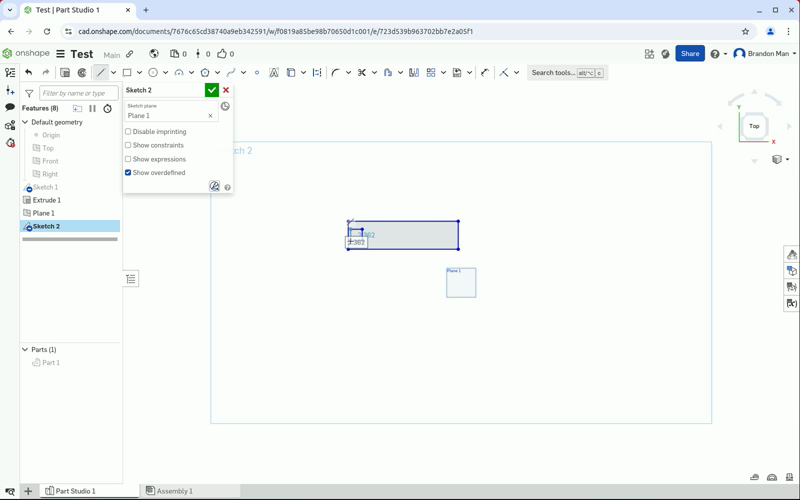
click(350, 240)
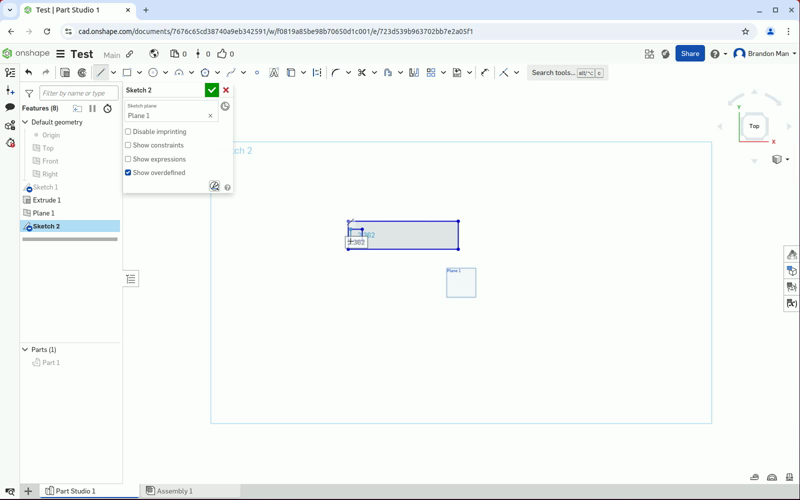
key(esc)
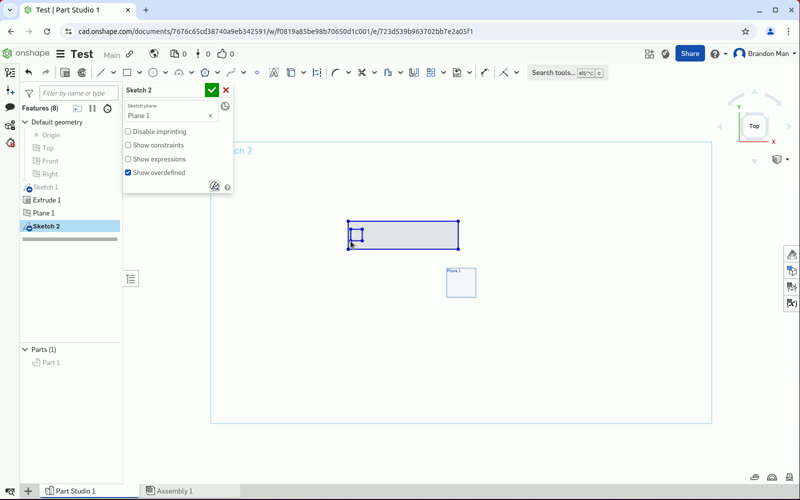
key(l)
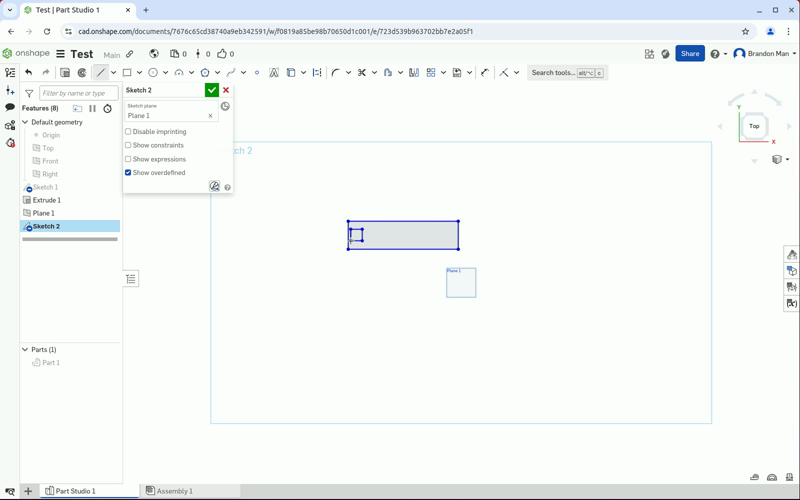
key_down(shift)
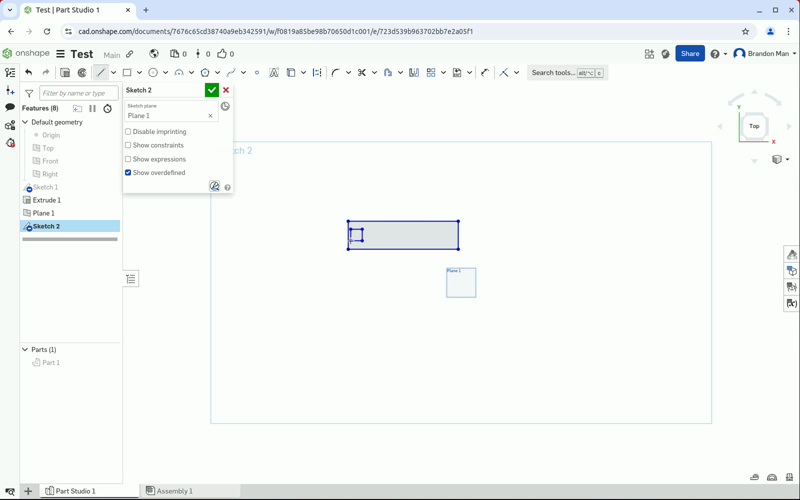
mouse_move(444, 240)
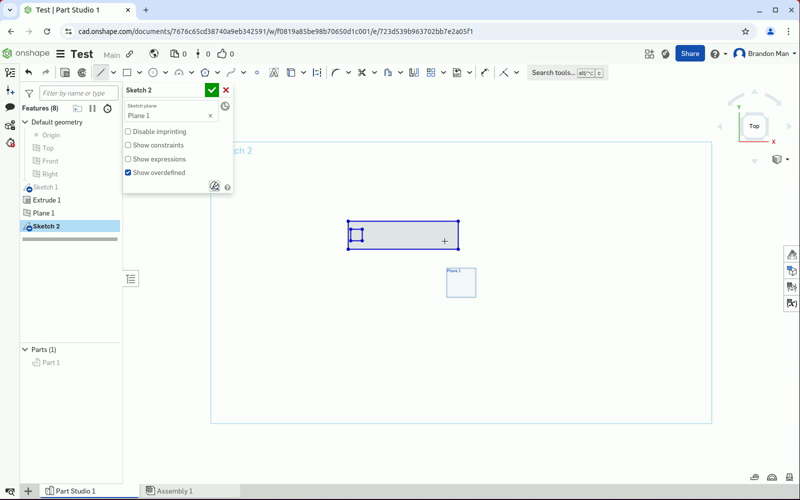
click(444, 240)
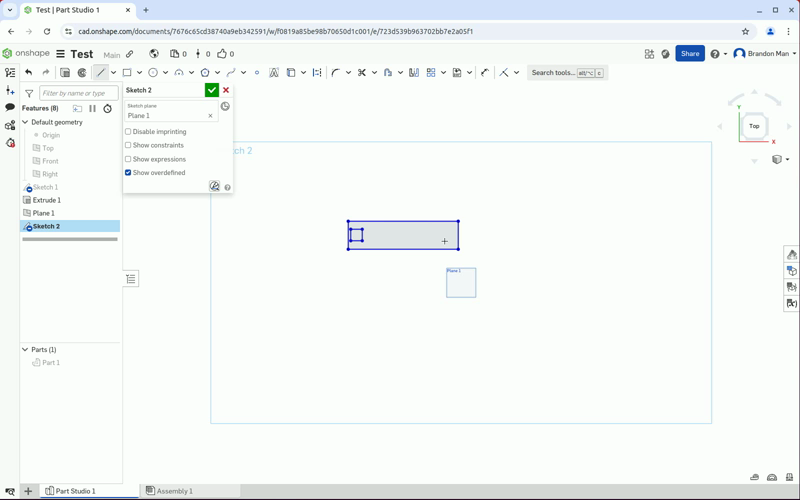
key_up(shift)
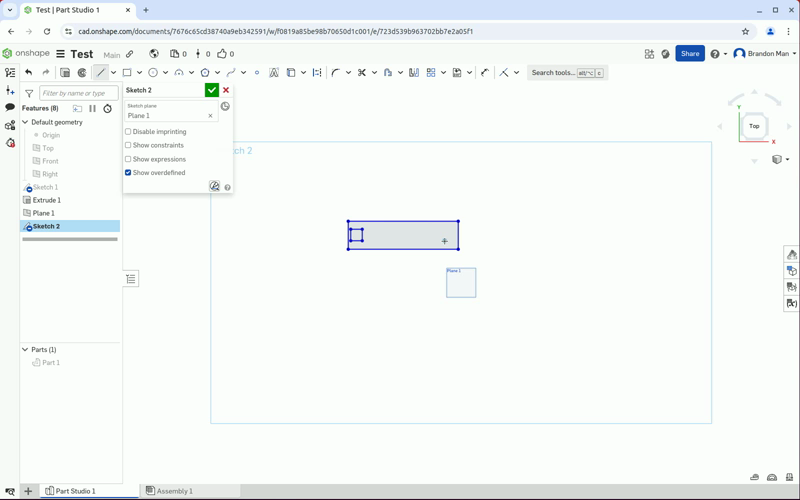
key_down(shift)
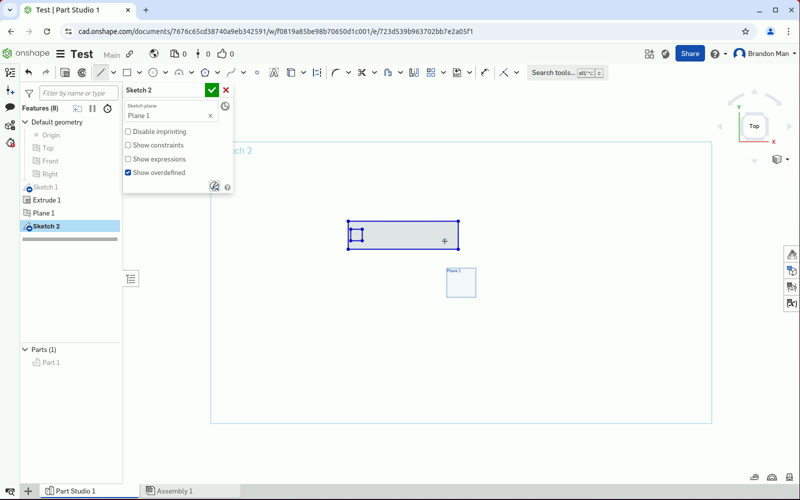
mouse_move(474, 240)
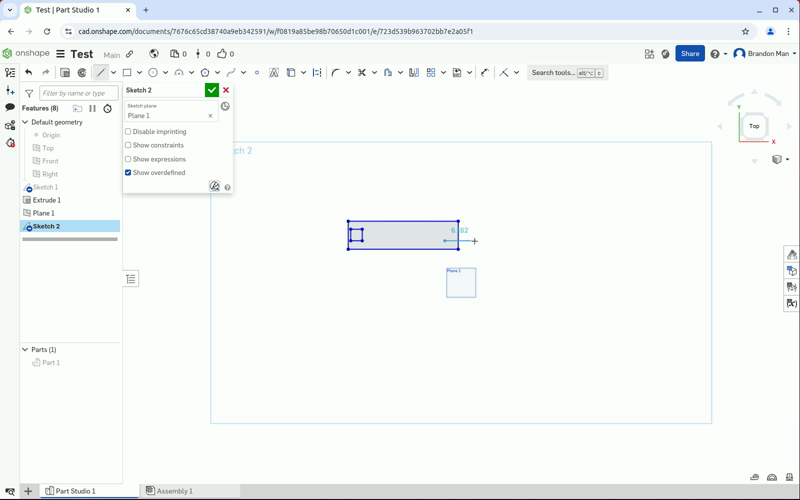
mouse_move(456, 240)
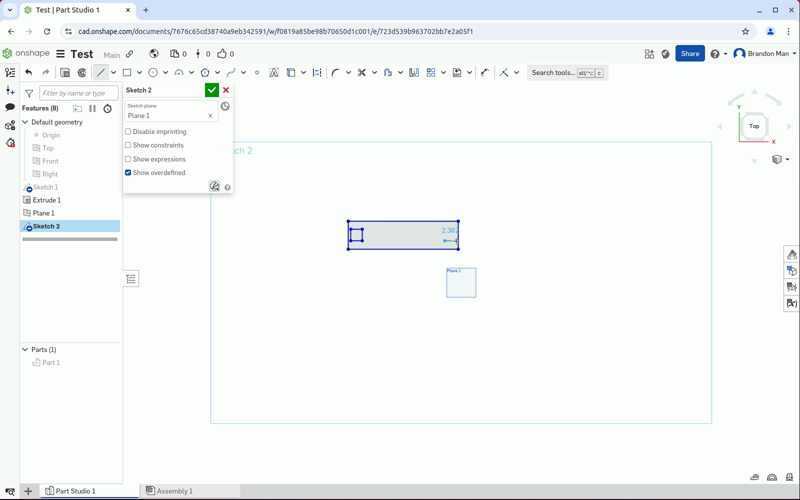
click(456, 240)
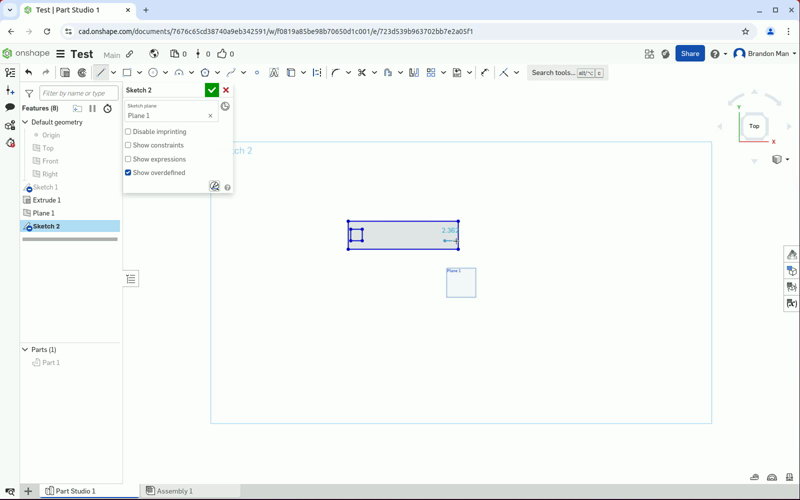
key_up(shift)
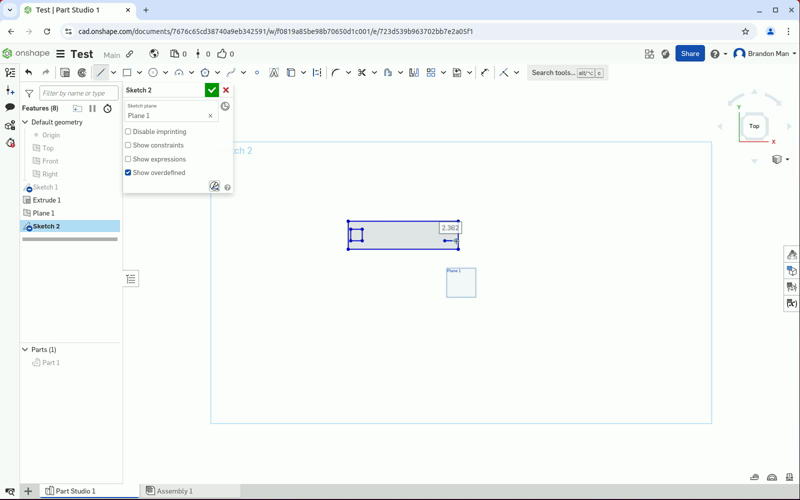
key_down(shift)
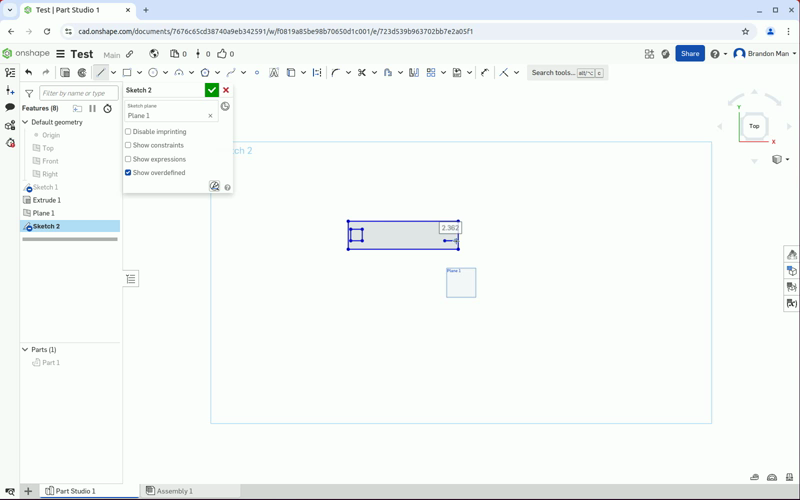
mouse_move(486, 240)
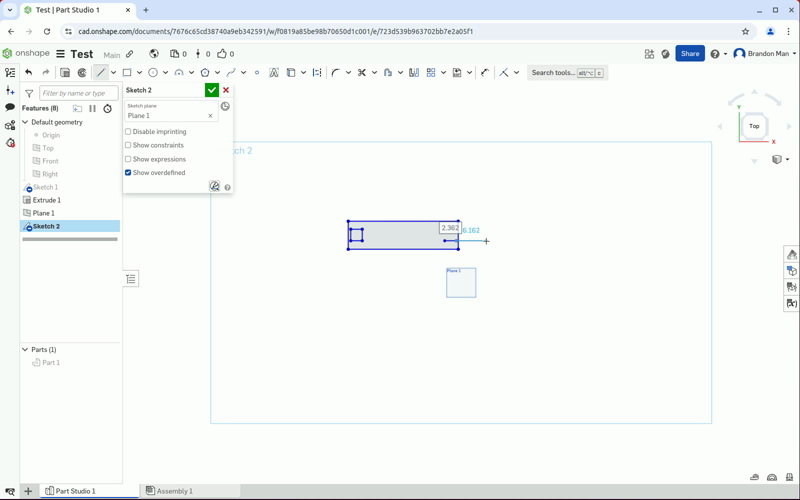
mouse_move(456, 229)
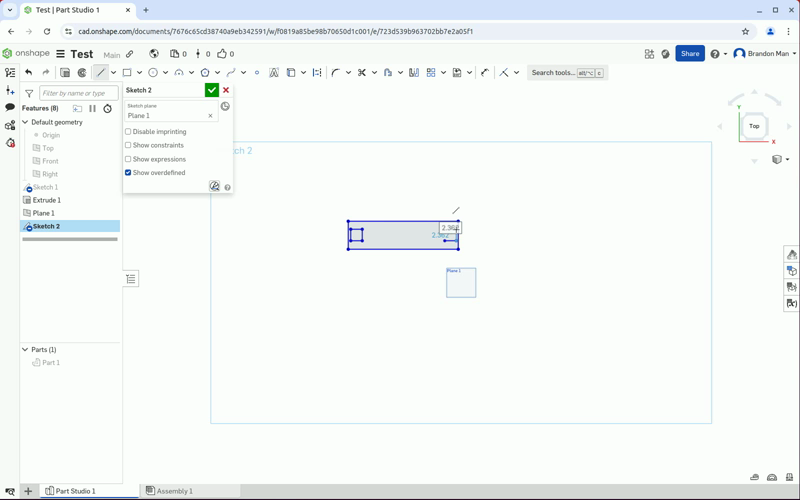
click(456, 229)
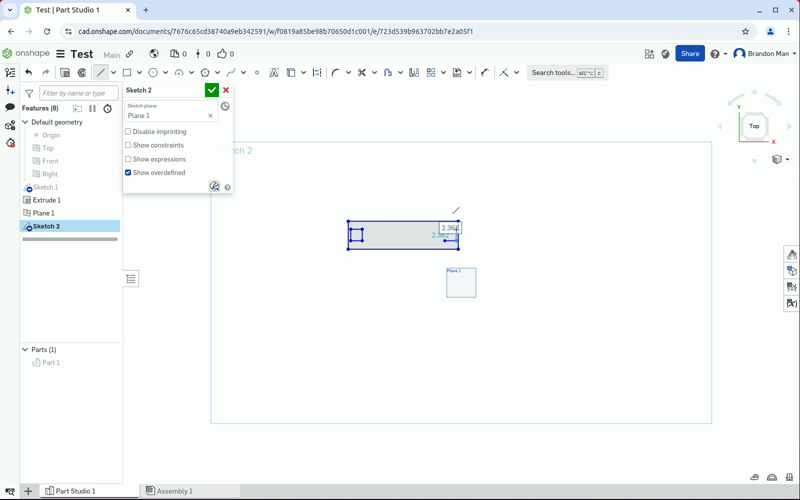
key_up(shift)
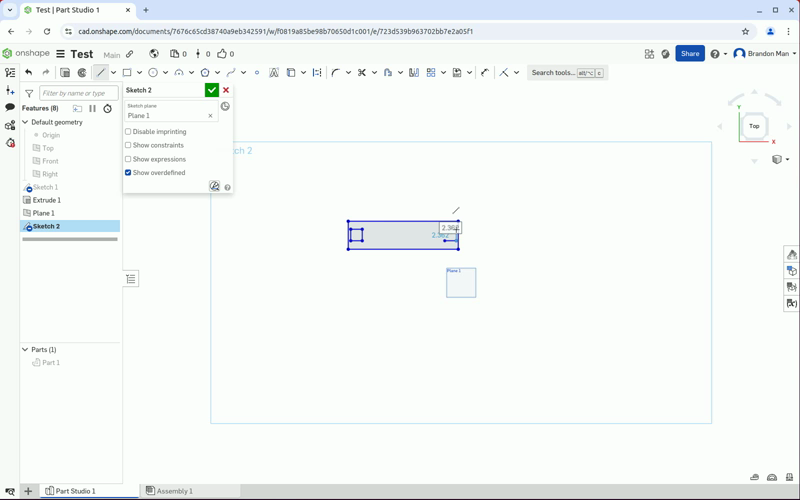
key_down(shift)
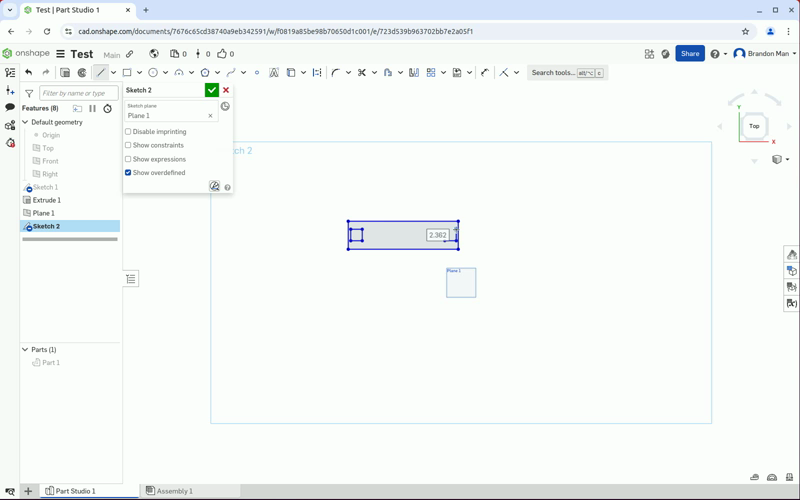
mouse_move(486, 229)
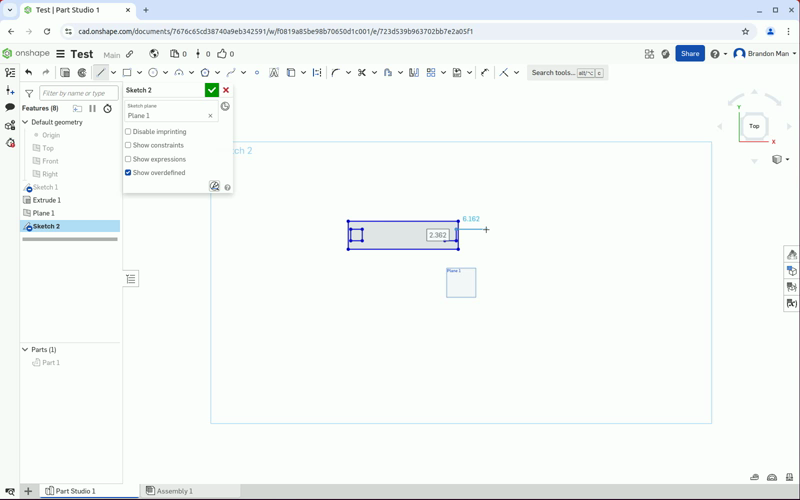
mouse_move(444, 229)
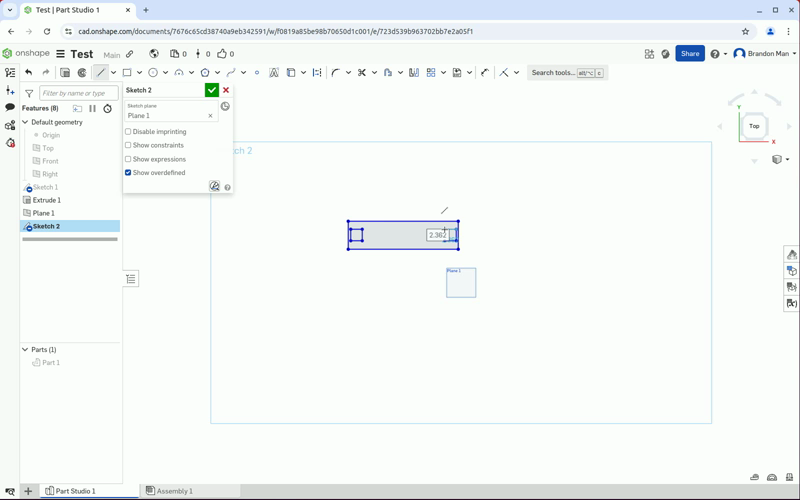
click(444, 229)
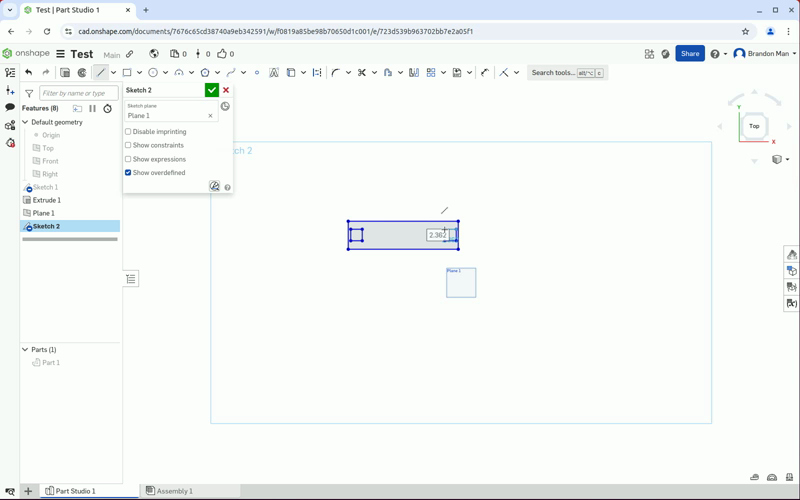
key_up(shift)
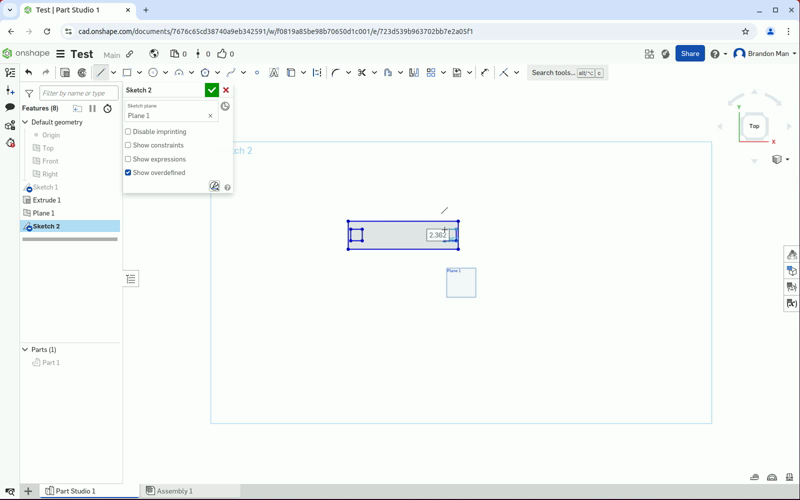
mouse_move(474, 229)
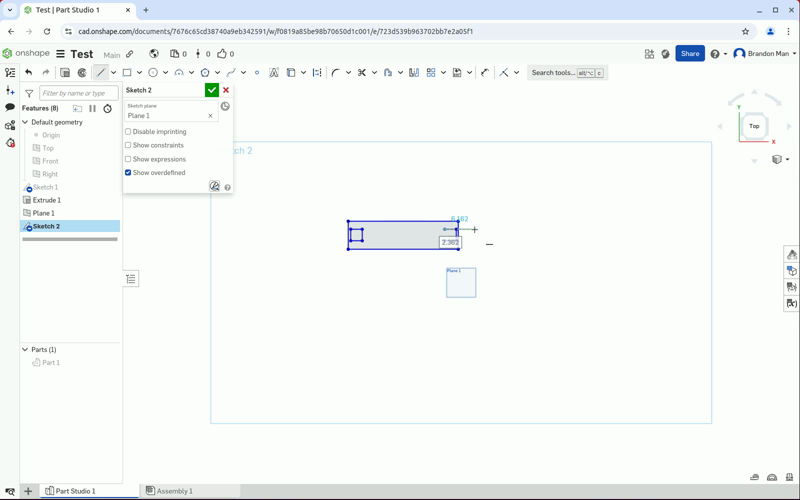
key_down(shift)
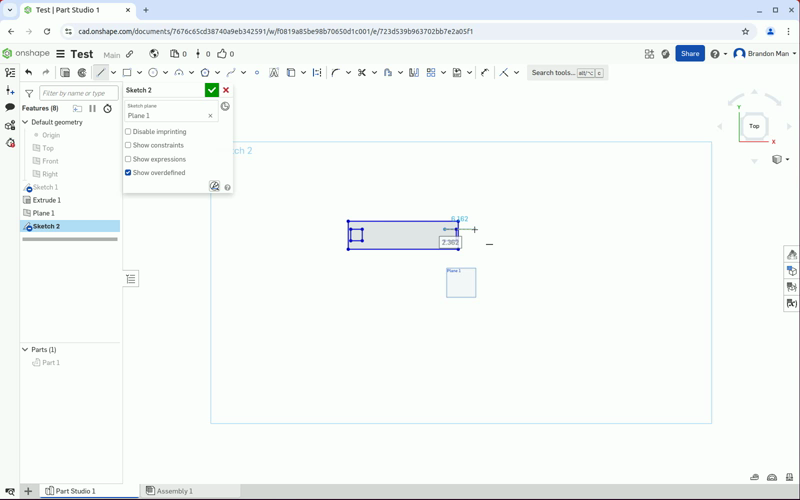
mouse_move(444, 240)
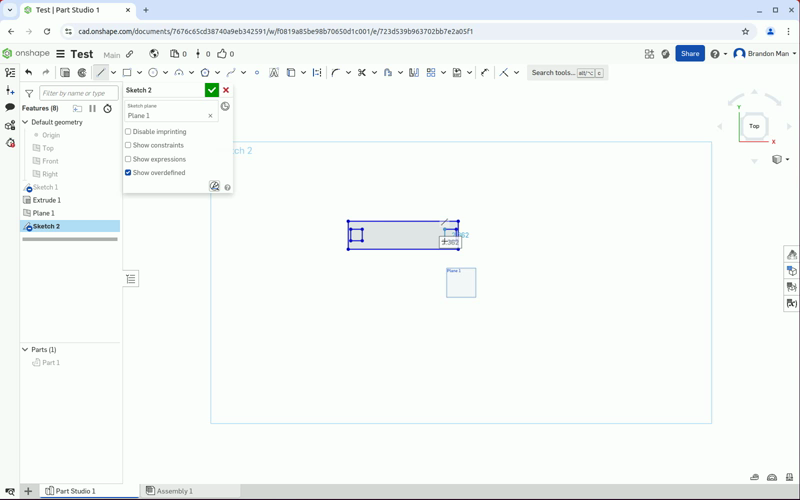
key_up(shift)
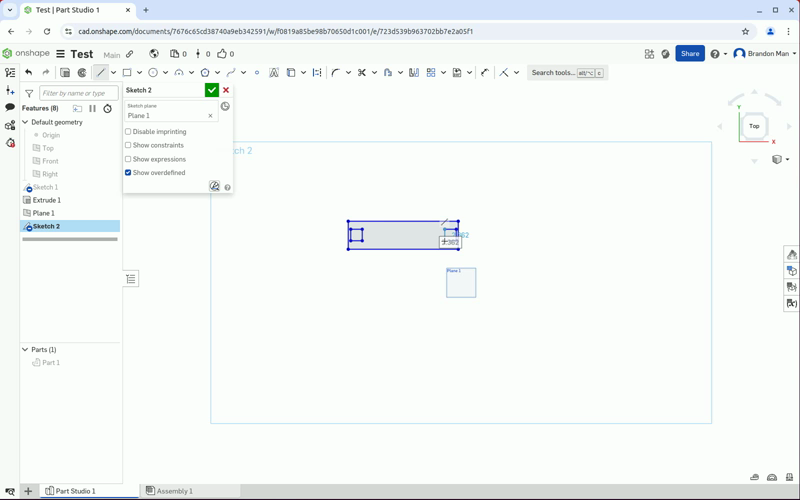
click(444, 240)
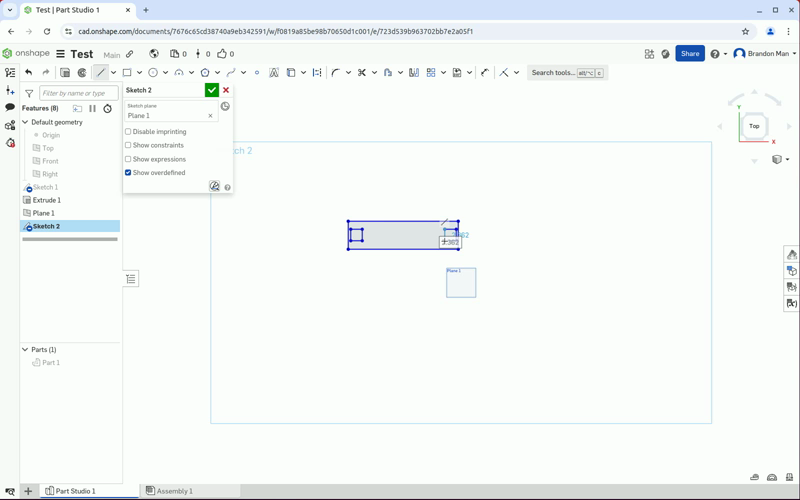
key(esc)
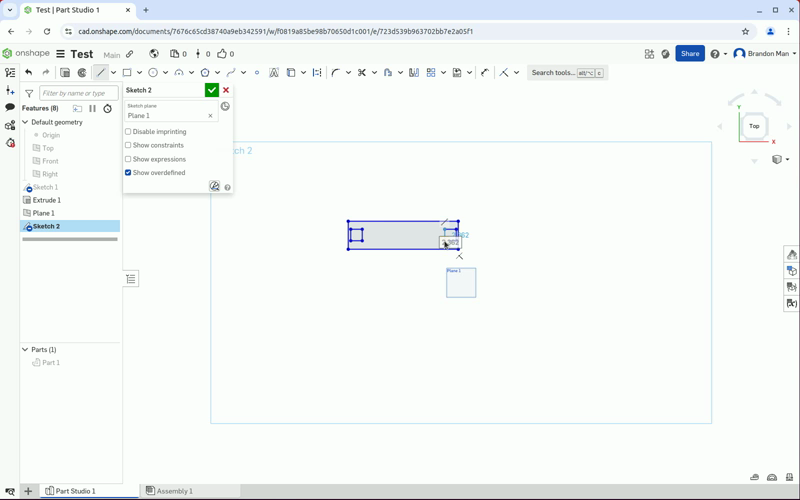
mouse_move(362, 242)
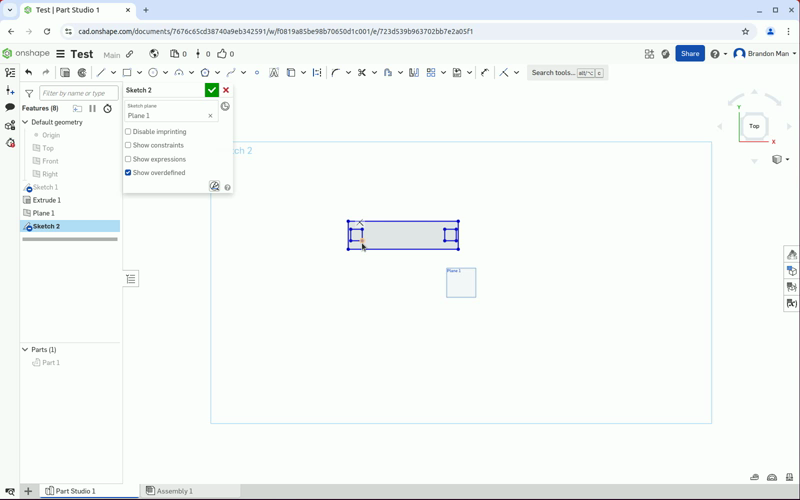
click(362, 242)
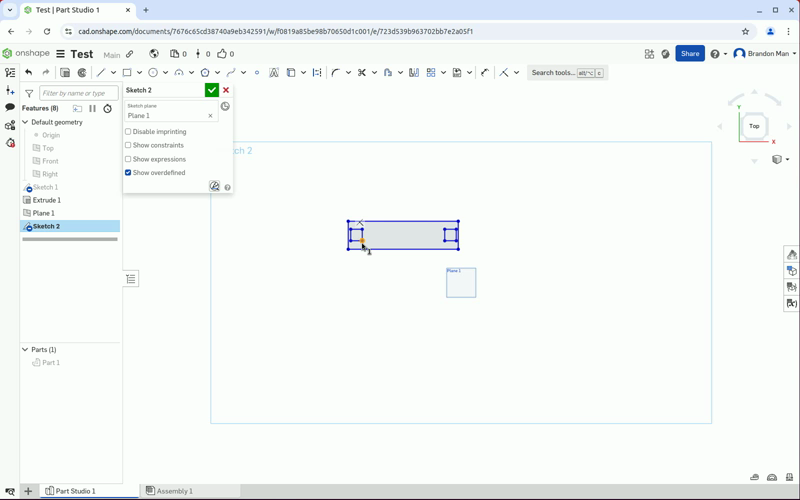
mouse_move(73, 352)
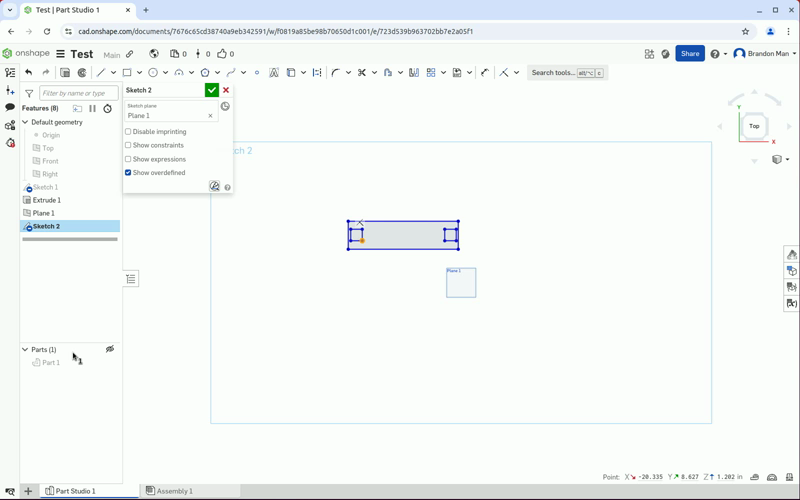
key(shift+y)
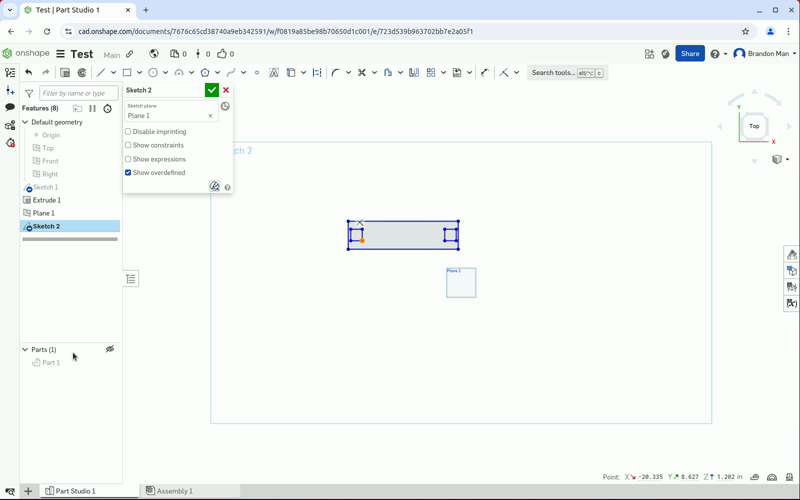
key(shift+e)
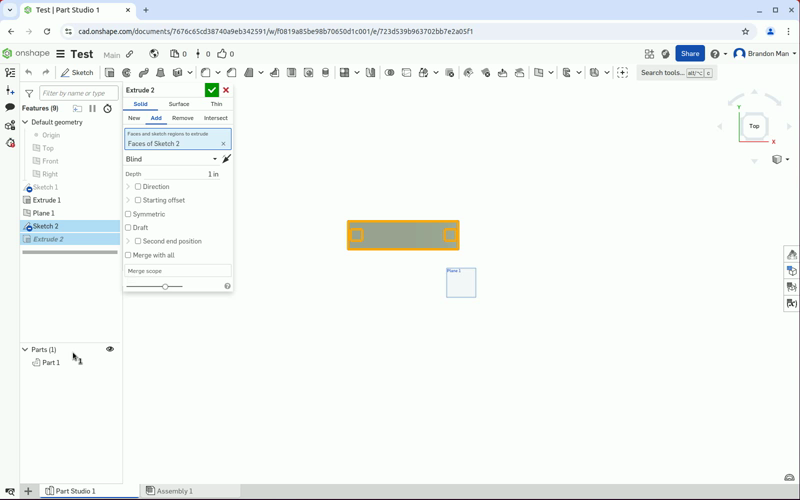
mouse_move(143, 106)
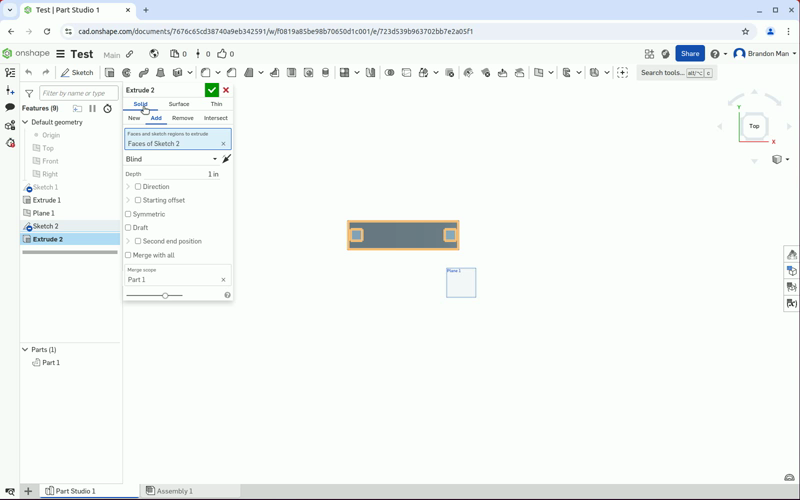
click(143, 106)
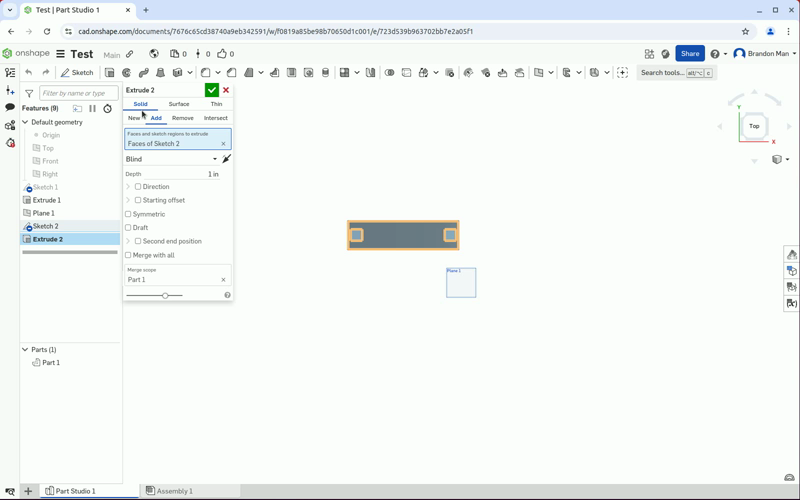
mouse_move(137, 120)
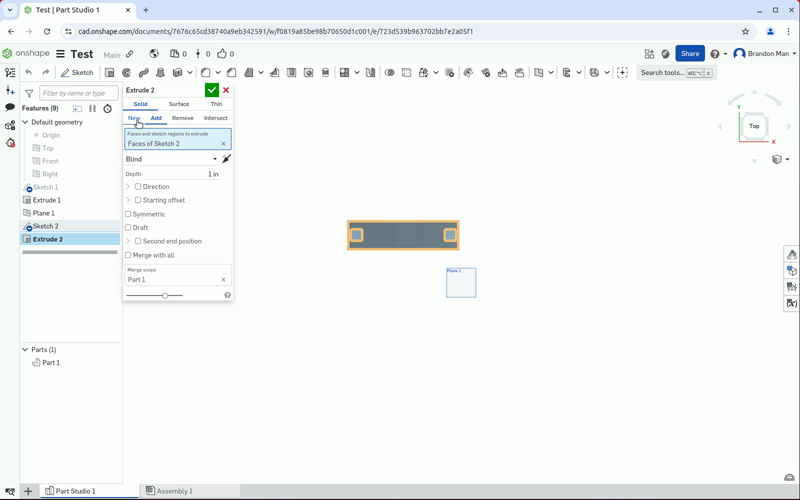
click(137, 120)
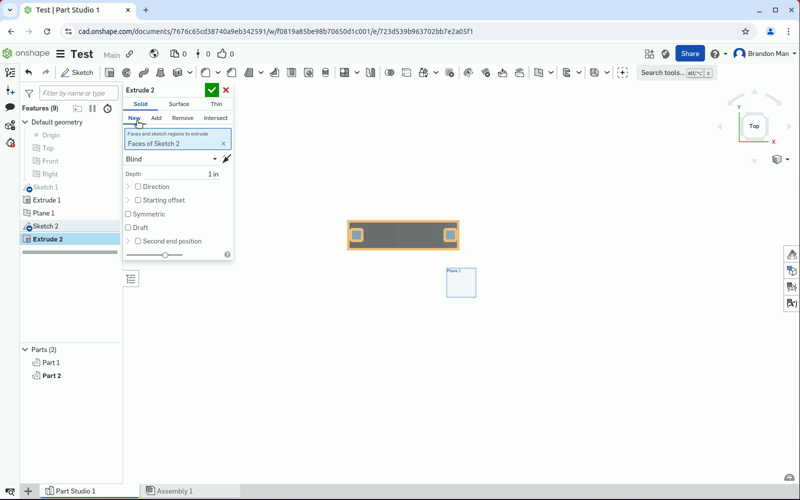
key(tab, 4)
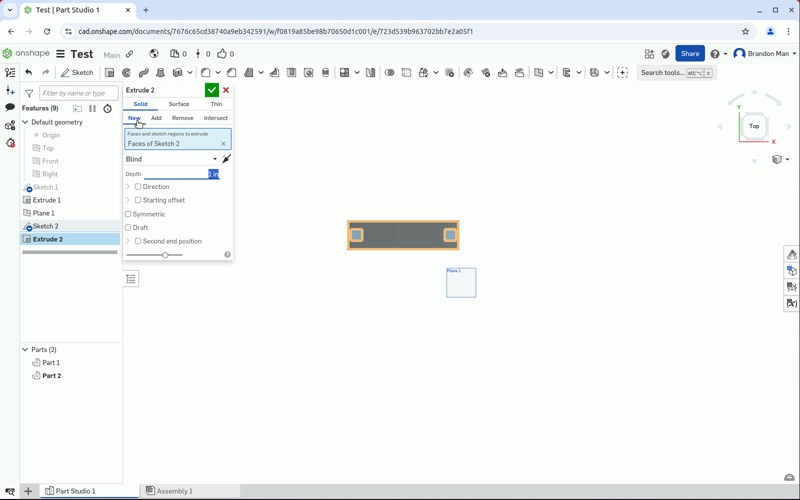
text(2.889)
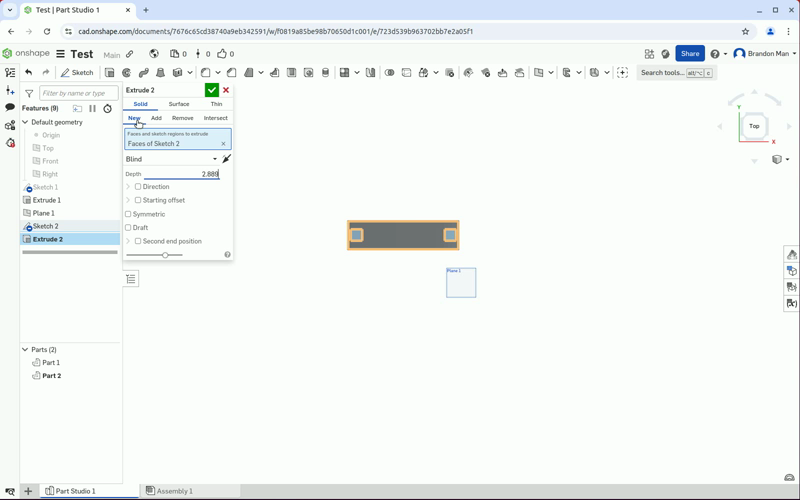
key(enter)
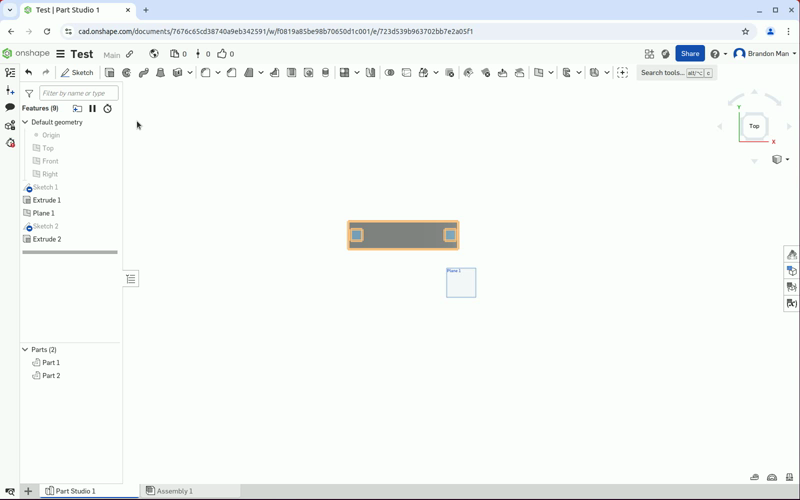
key(shift+h)
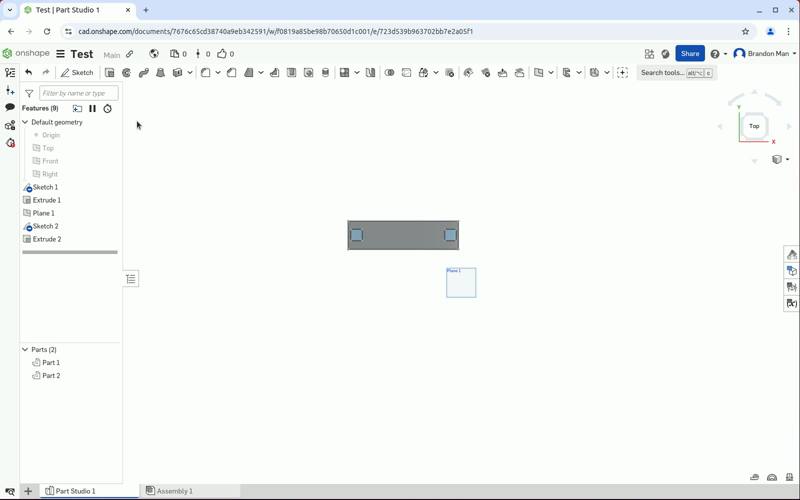
key(shift+h)
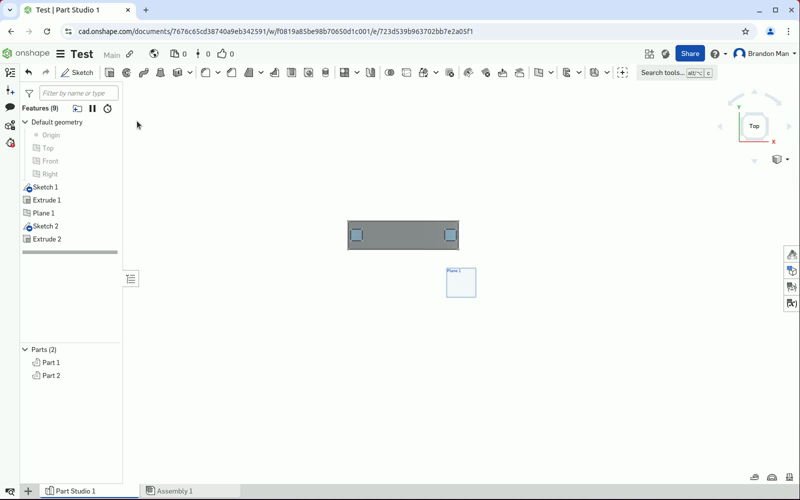
key(shift+7)
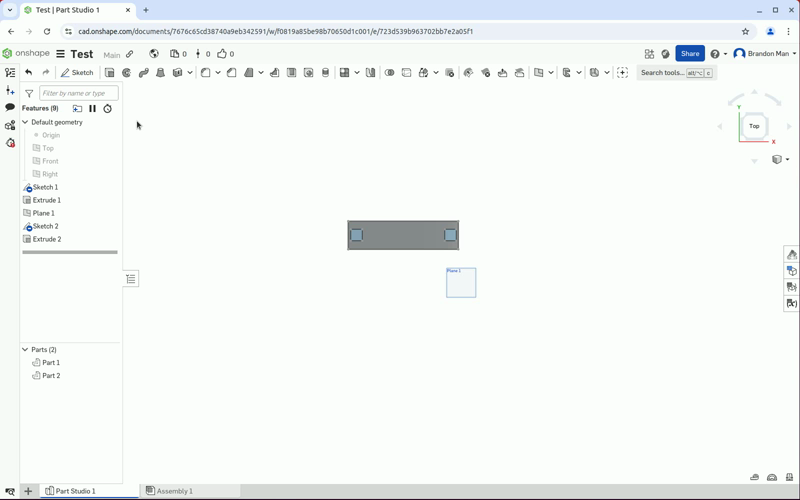
key(up, 3)
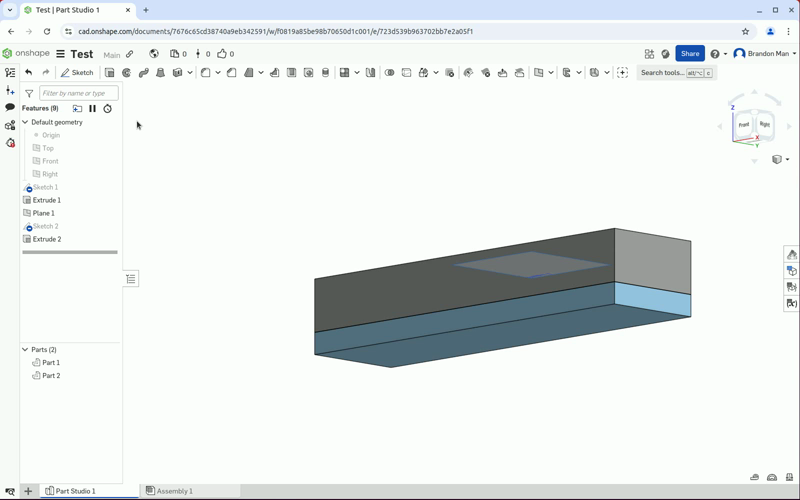
key(left, 3)
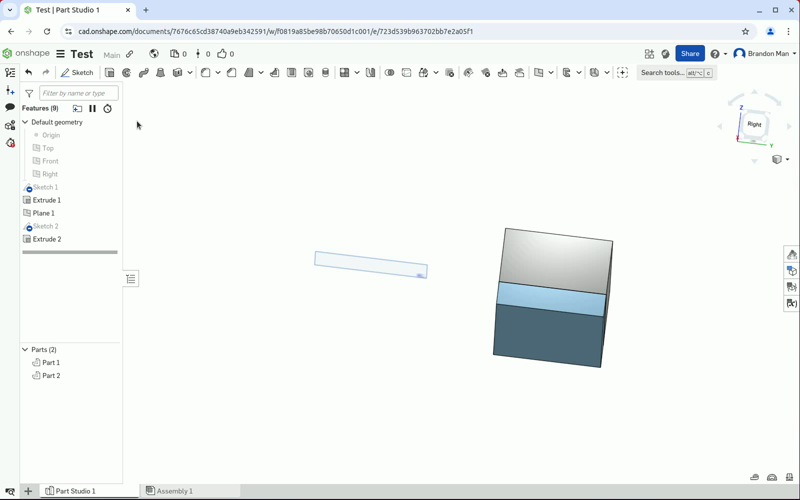
key(right, 3)
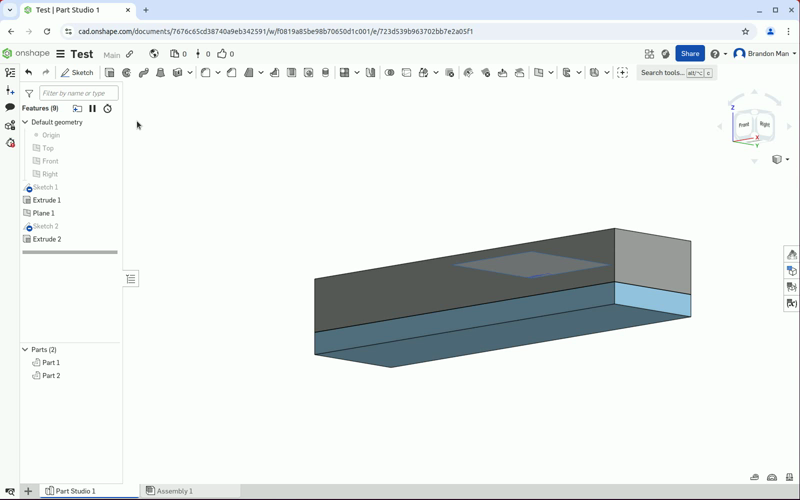
key(down, 3)
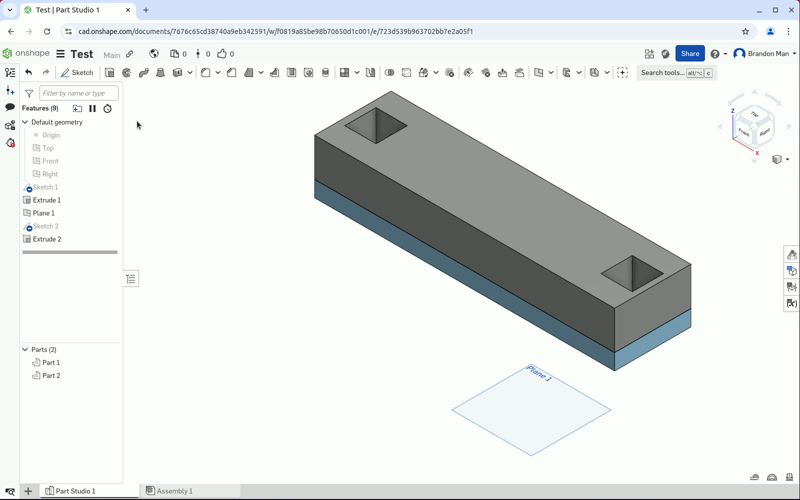
mouse_move(73, 189)
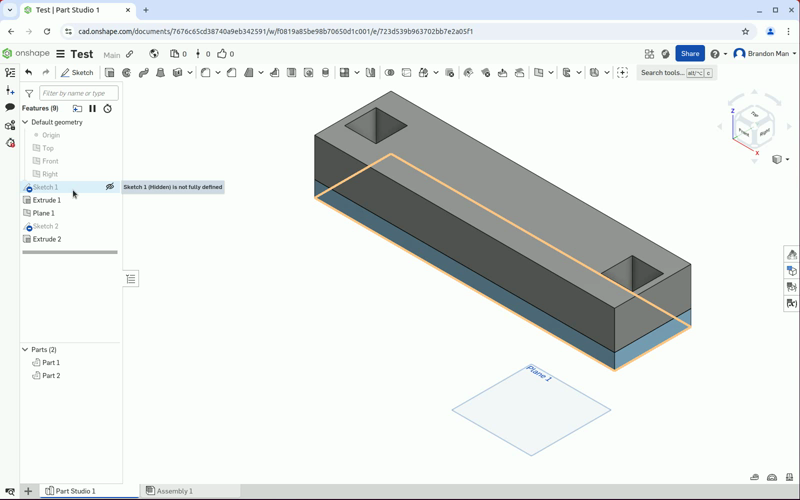
click(73, 189)